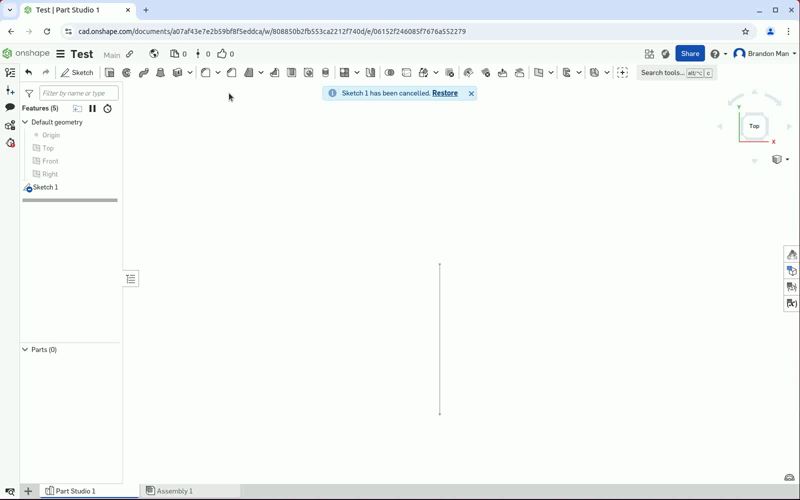
key(shift+h)
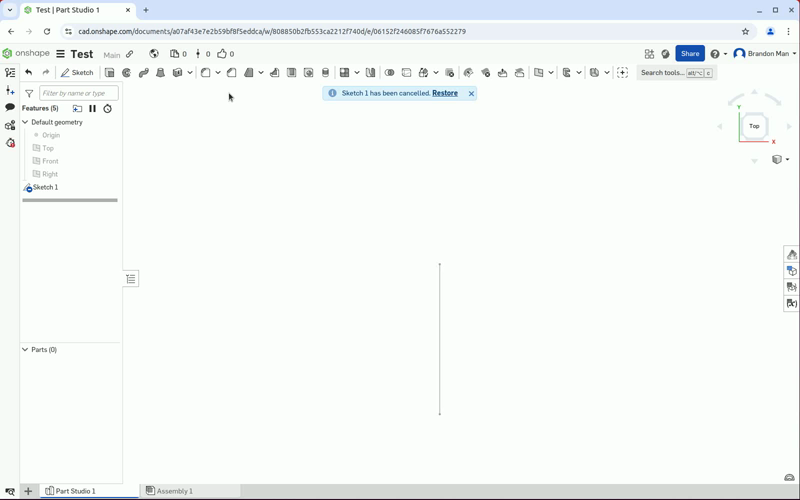
key(shift+s)
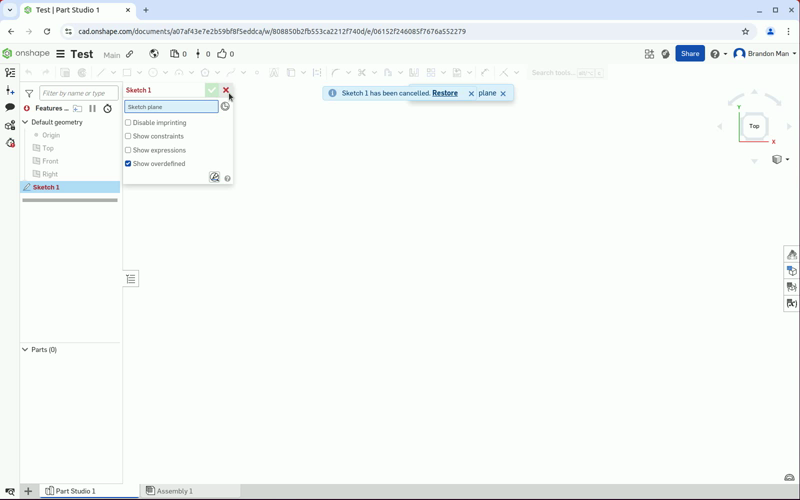
mouse_move(73, 150)
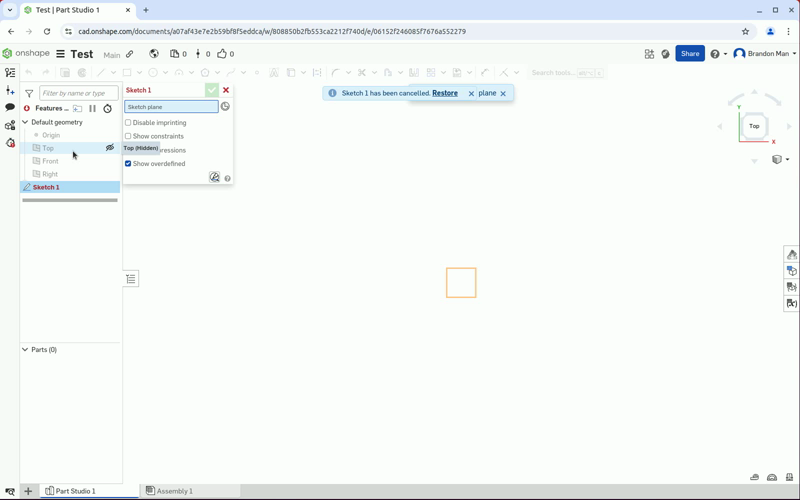
click(73, 150)
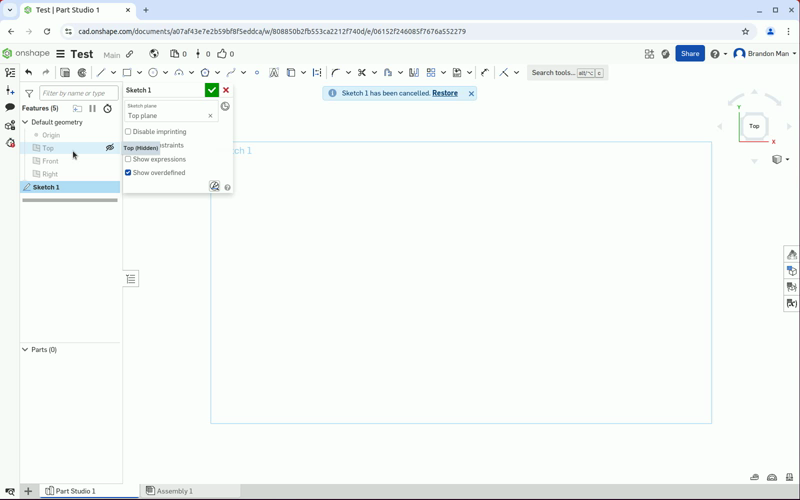
mouse_move(73, 352)
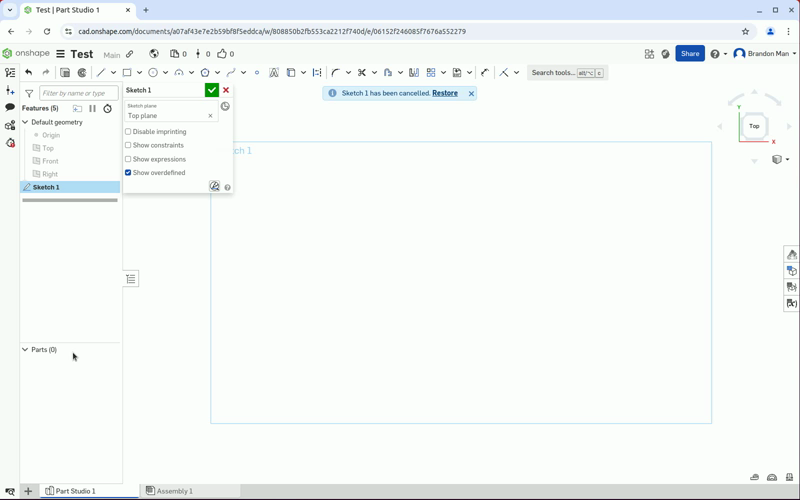
key(y)
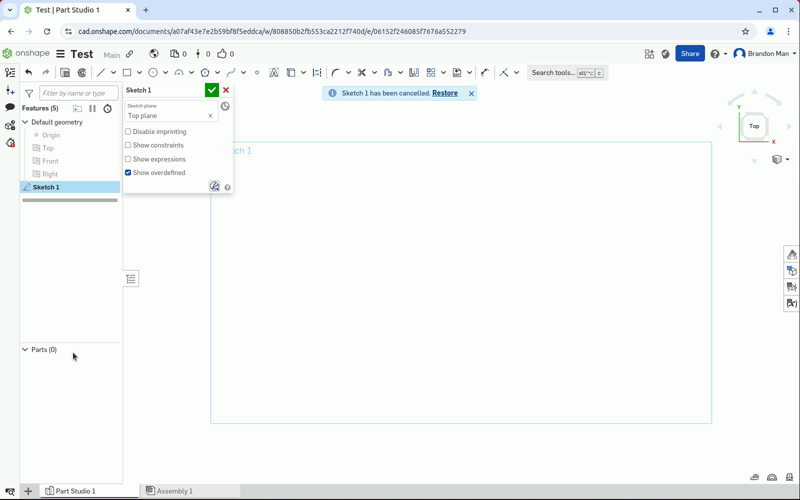
key(c)
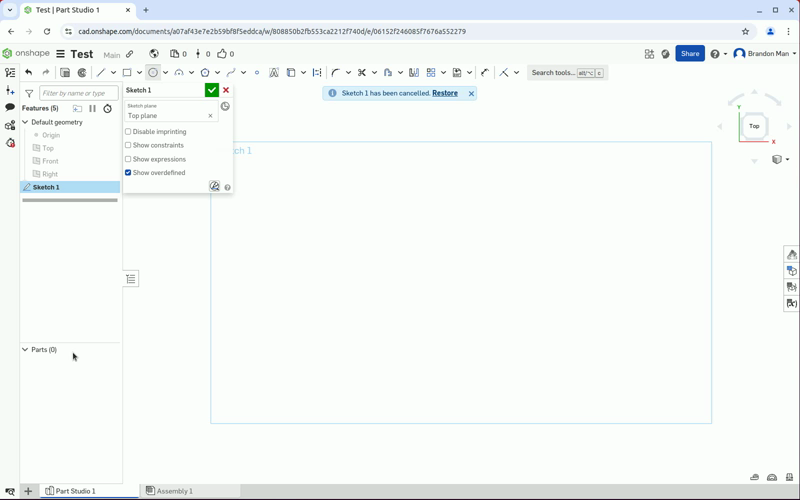
key_down(shift)
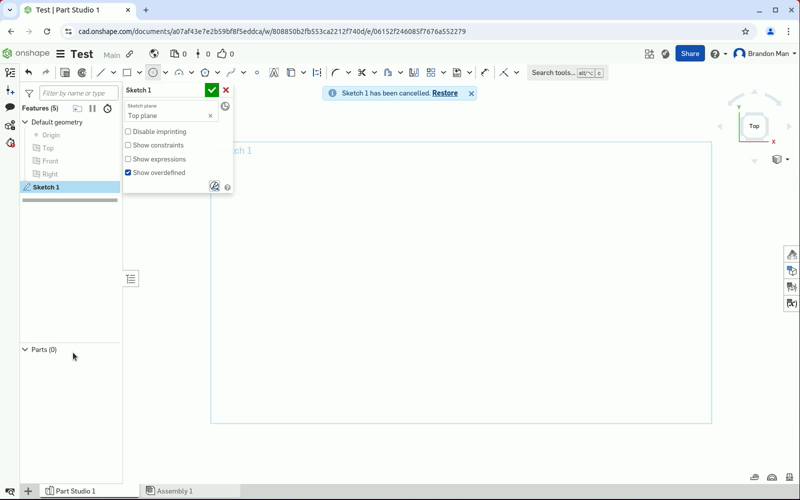
mouse_move(460, 282)
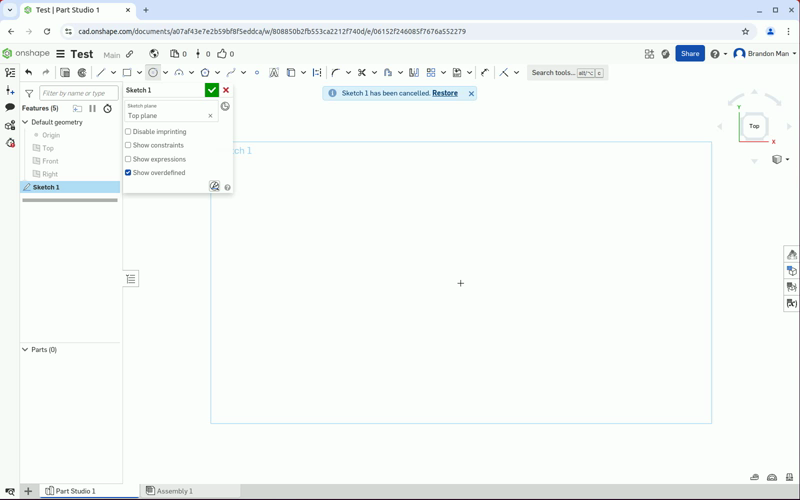
click(460, 282)
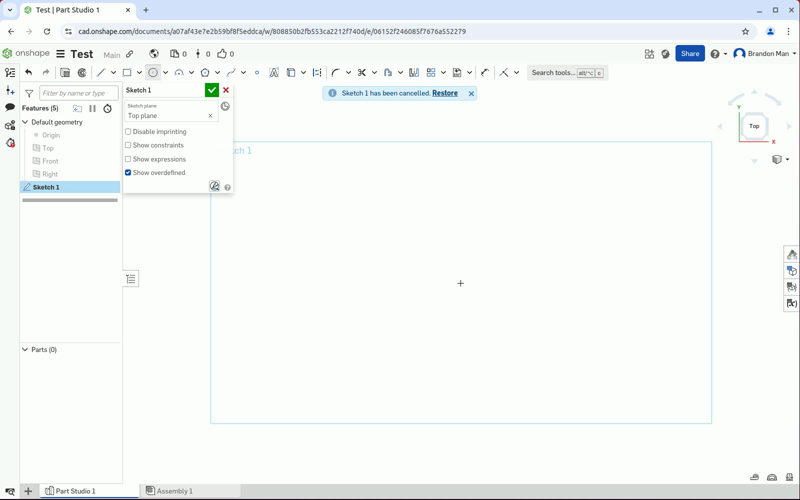
key_up(shift)
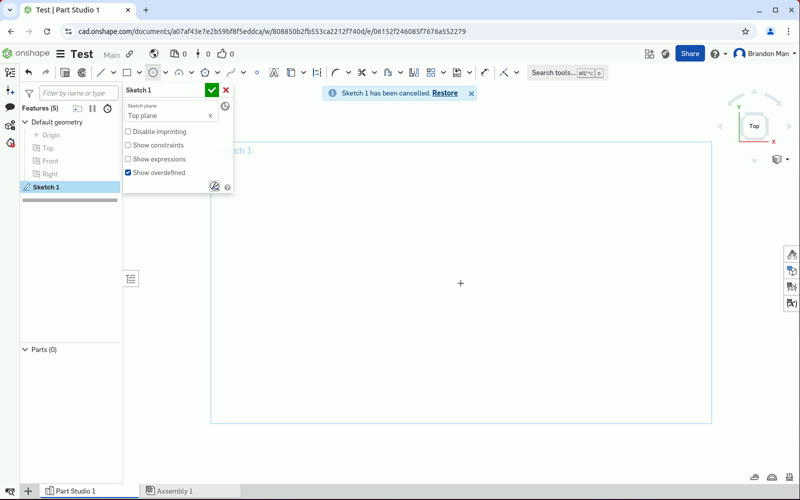
mouse_move(546, 282)
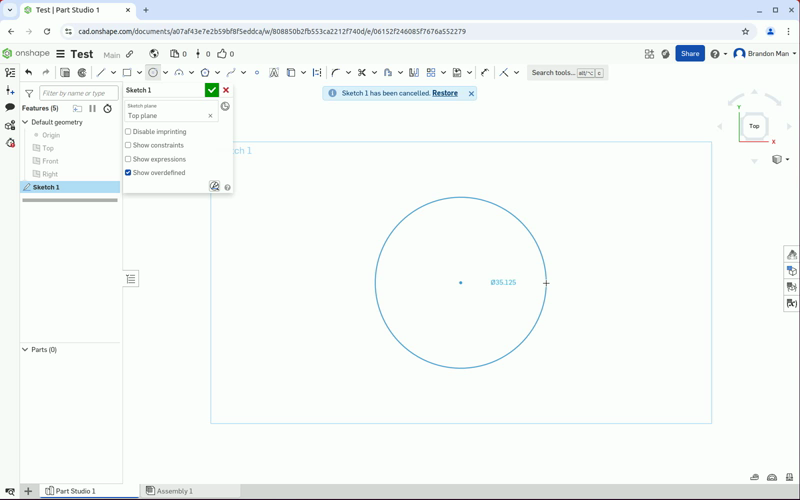
click(546, 282)
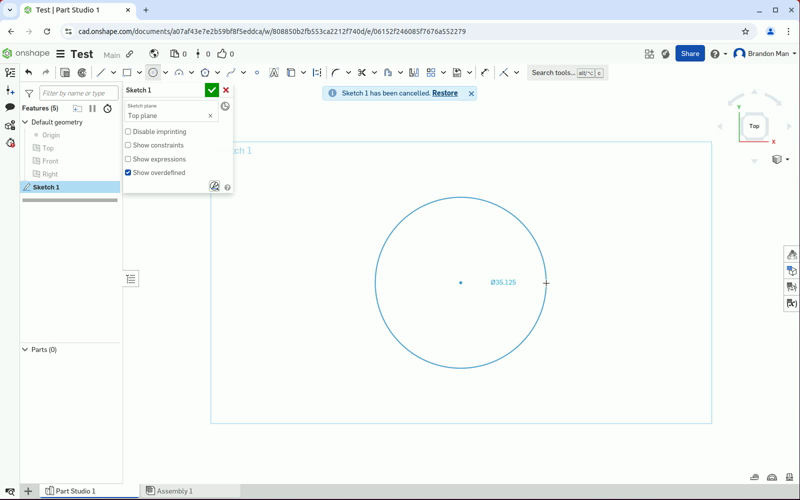
key(esc)
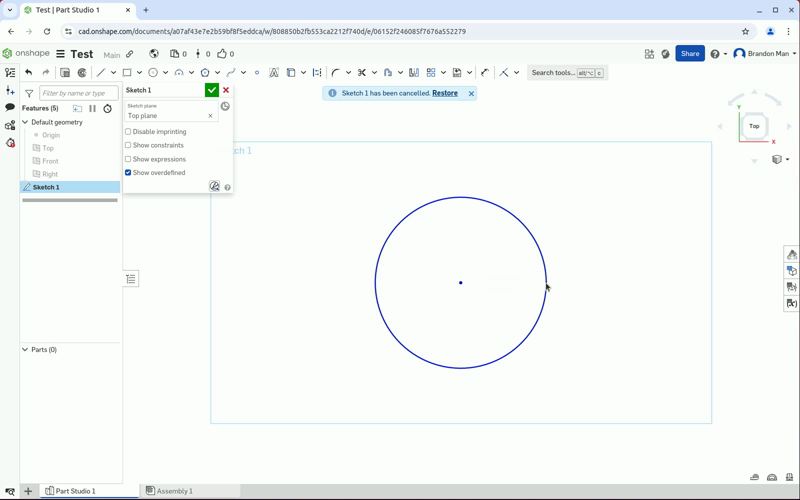
mouse_move(397, 291)
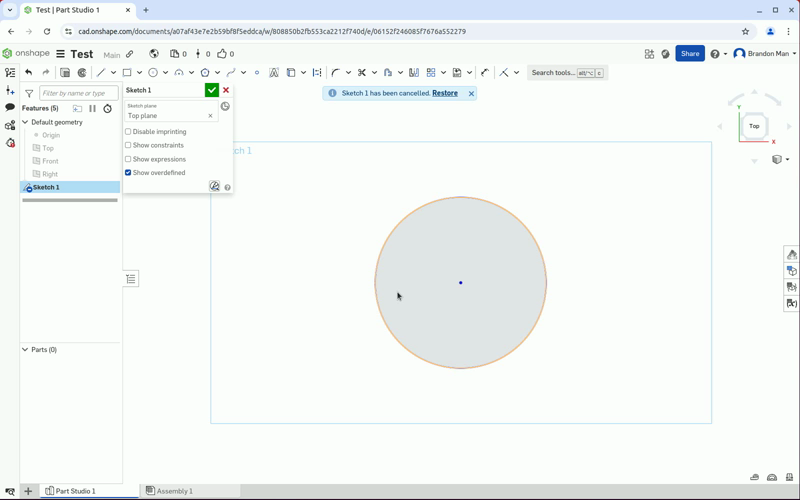
click(397, 291)
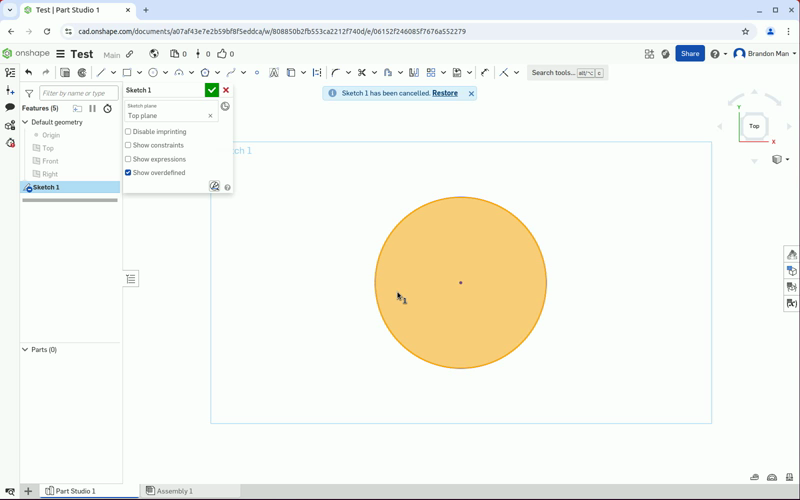
mouse_move(73, 352)
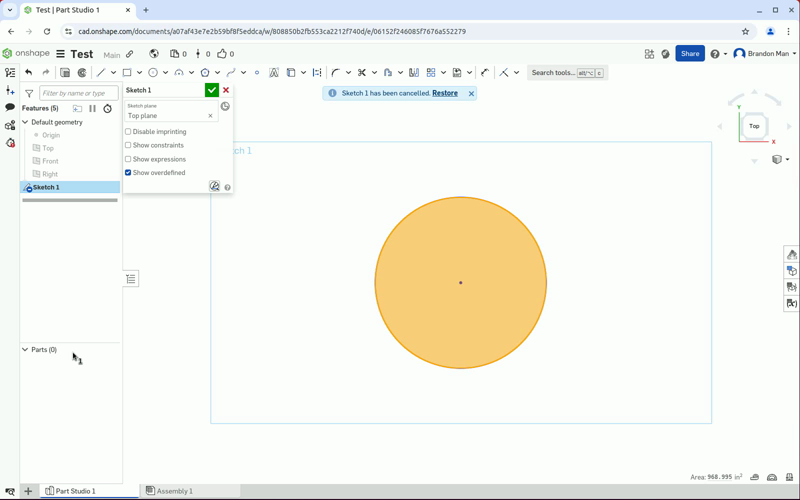
key(shift+y)
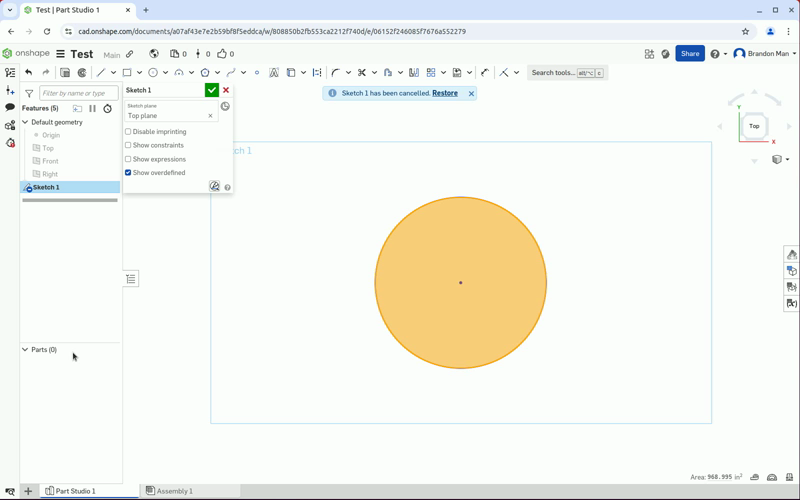
key(shift+e)
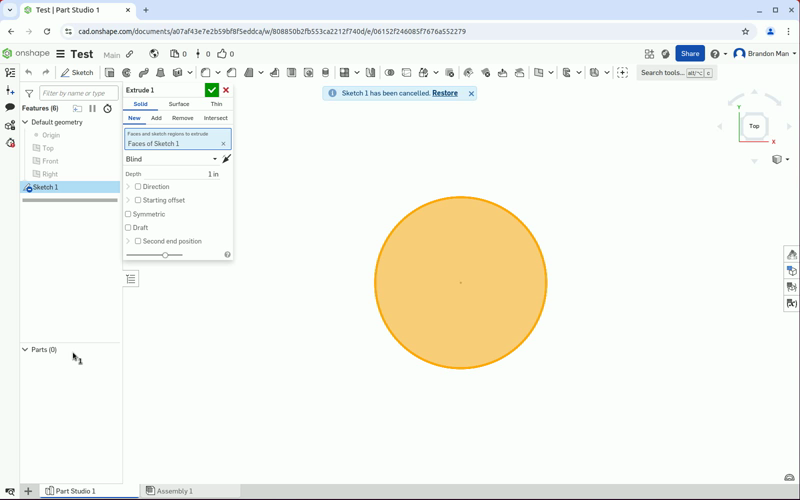
mouse_move(143, 106)
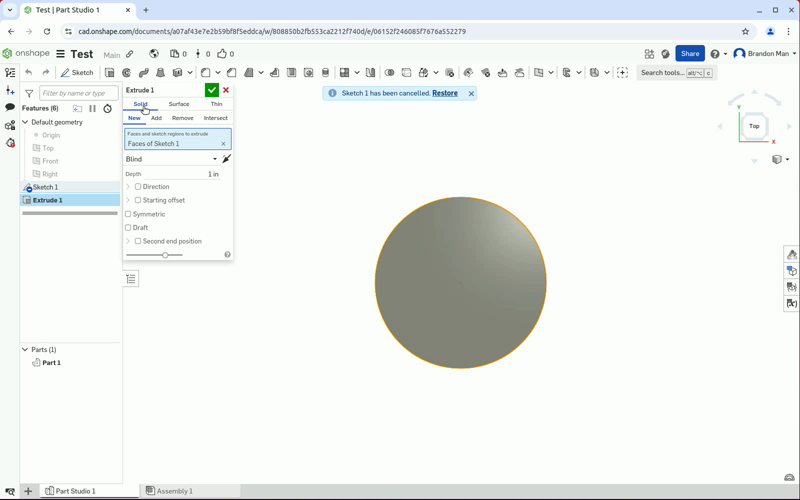
click(143, 106)
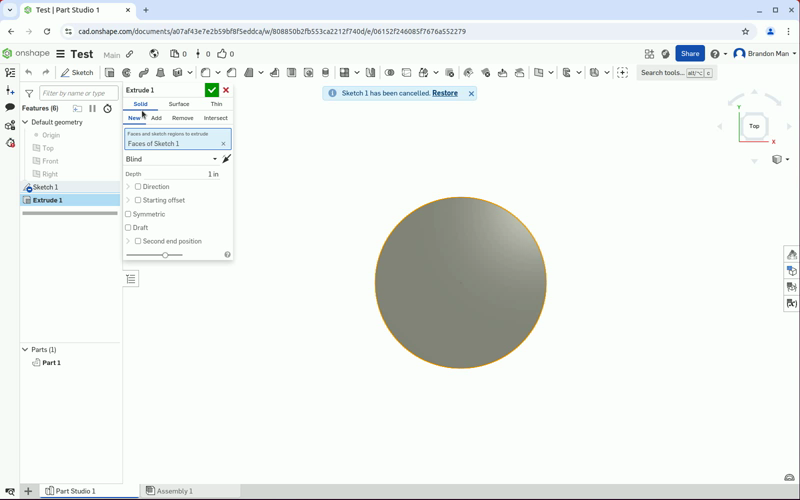
mouse_move(137, 120)
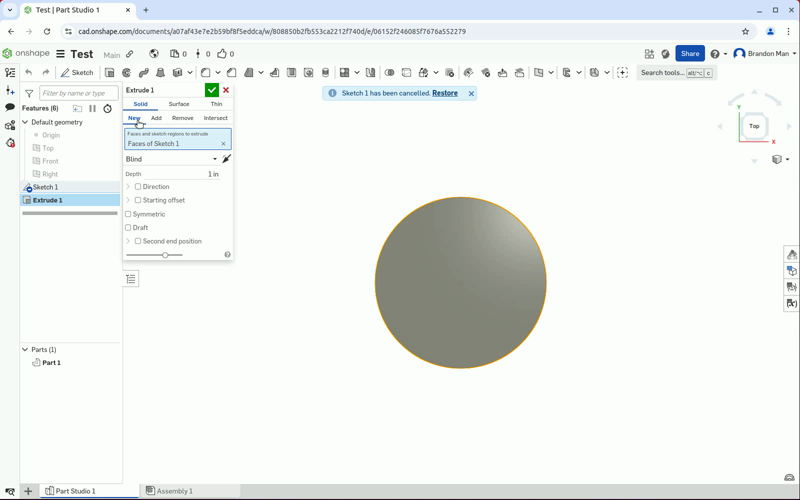
click(137, 120)
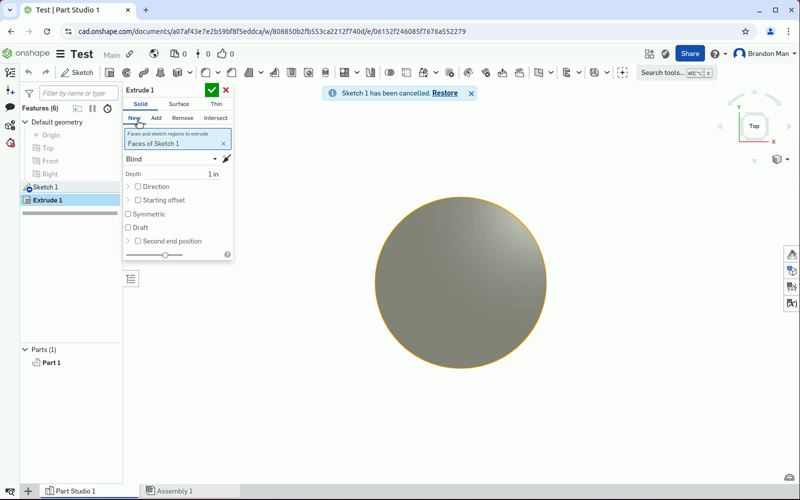
key(tab, 4)
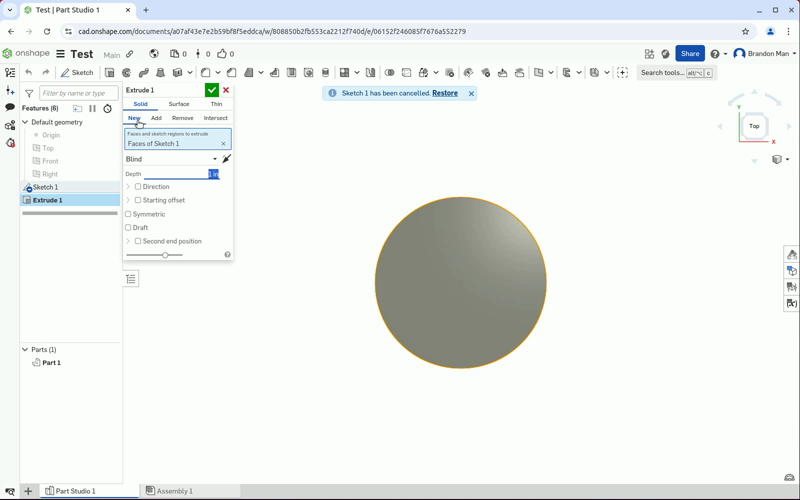
text(5.536)
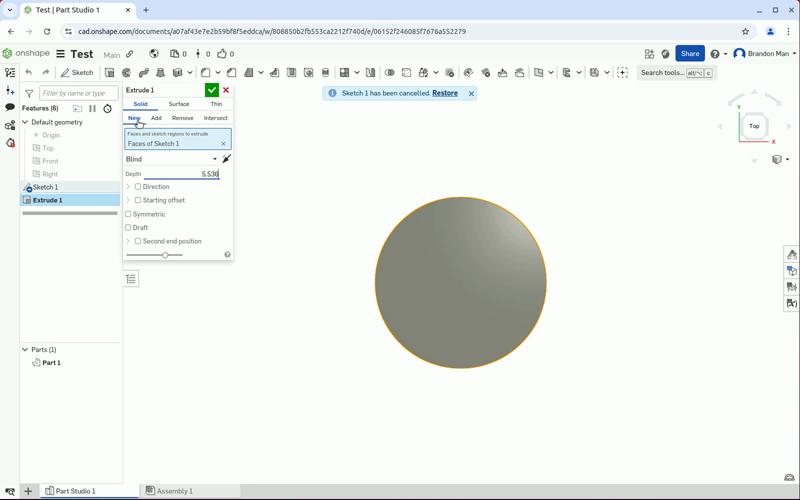
key(enter)
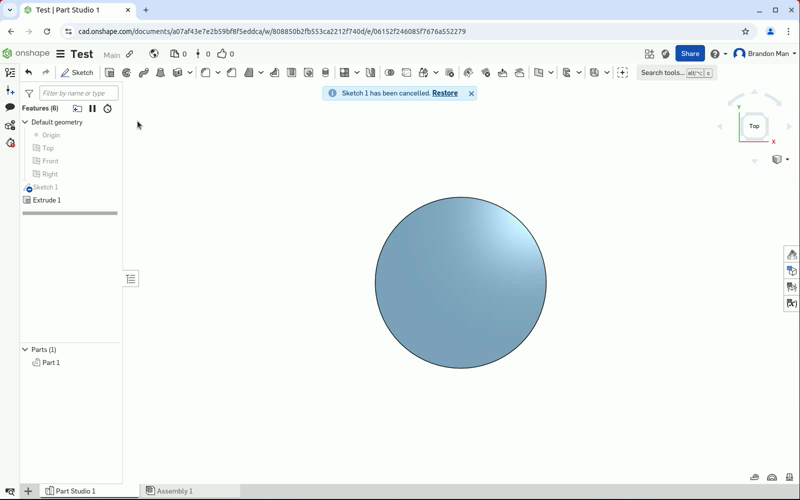
key(shift+h)
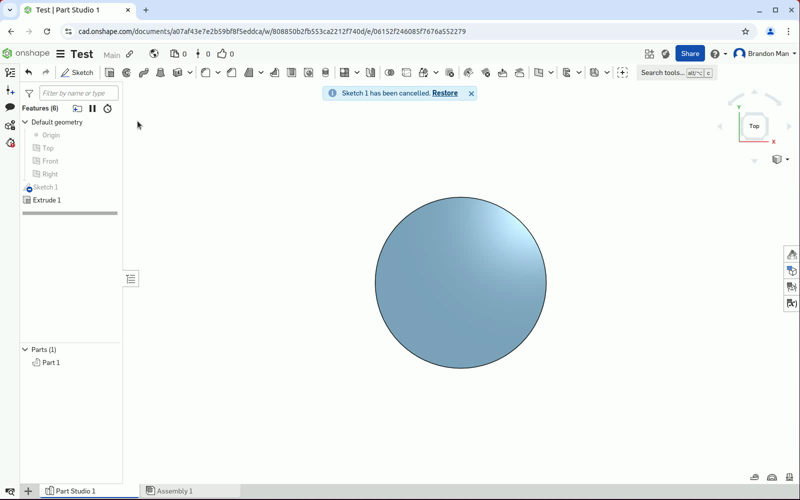
key(shift+h)
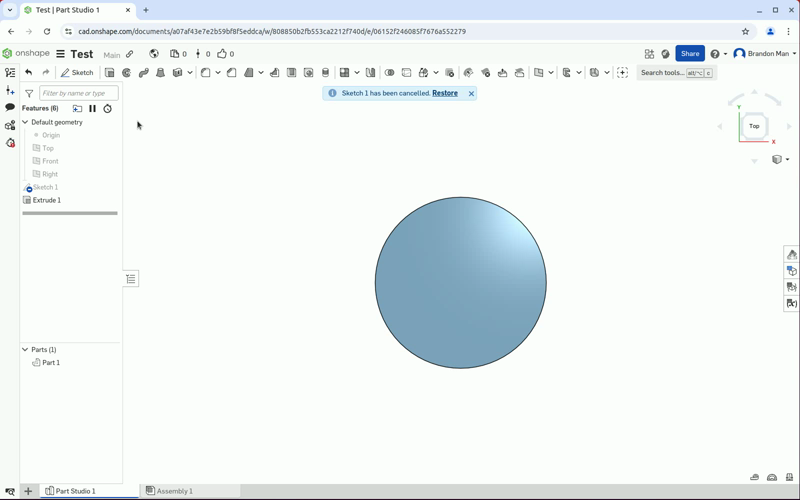
mouse_move(73, 189)
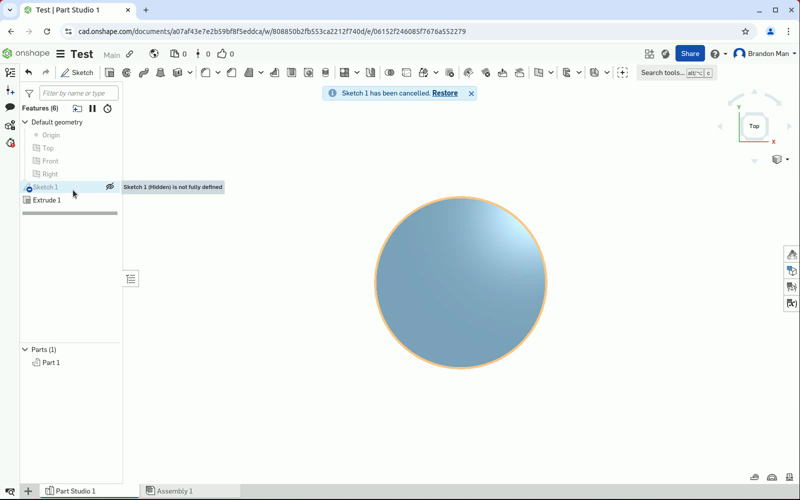
click(73, 189)
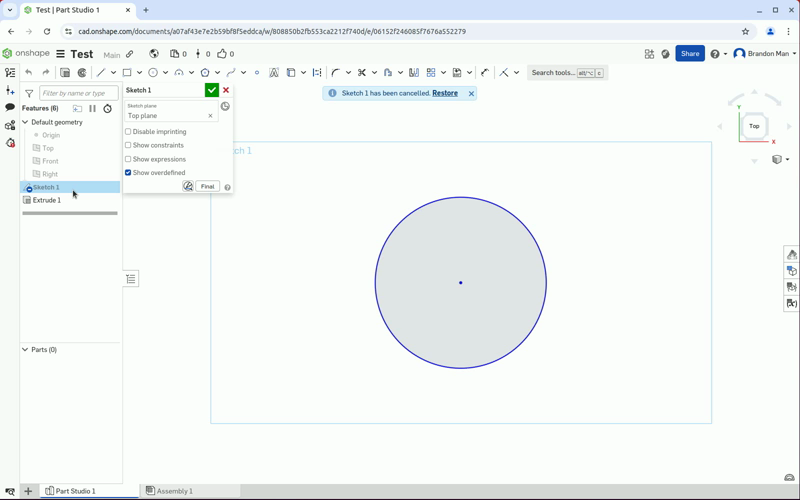
mouse_move(229, 92)
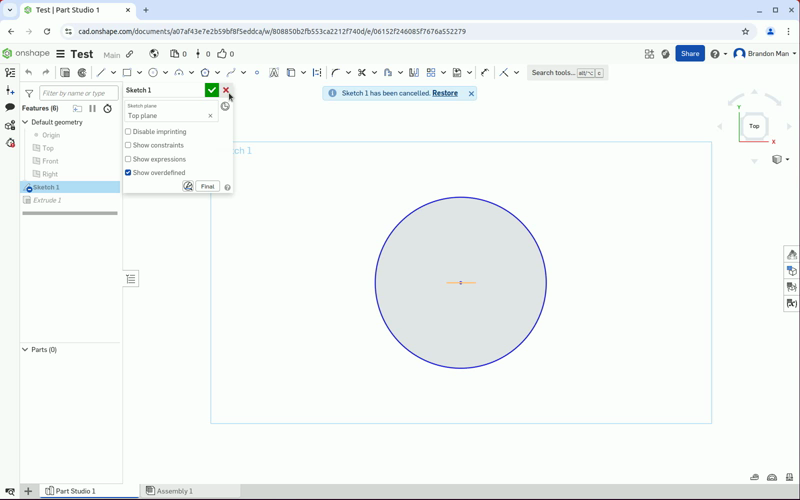
click(229, 92)
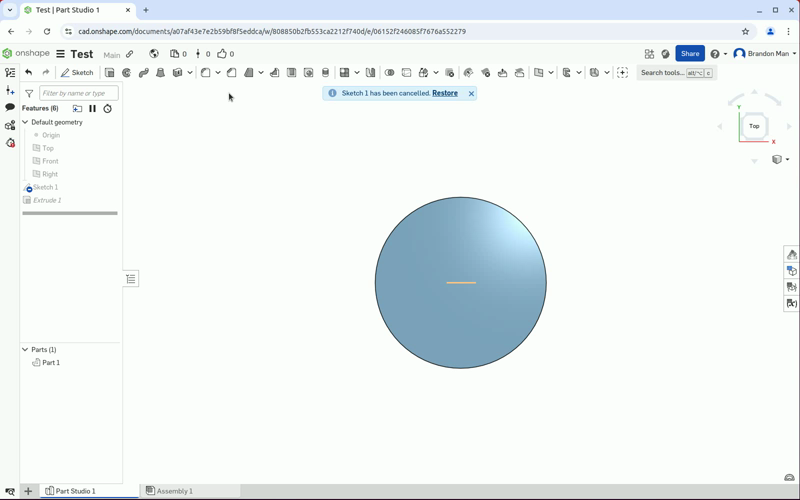
mouse_move(541, 75)
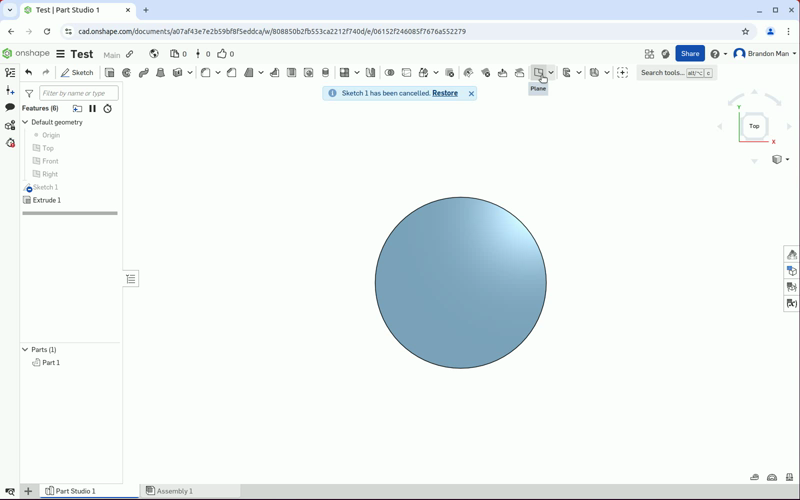
click(541, 75)
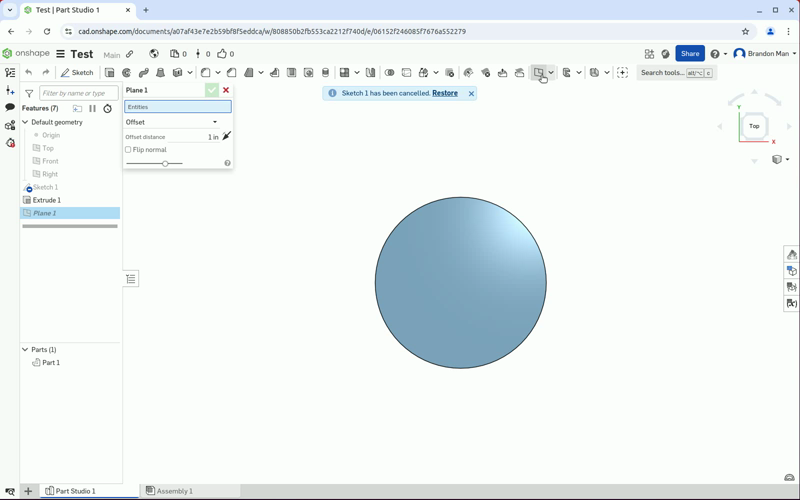
mouse_move(73, 150)
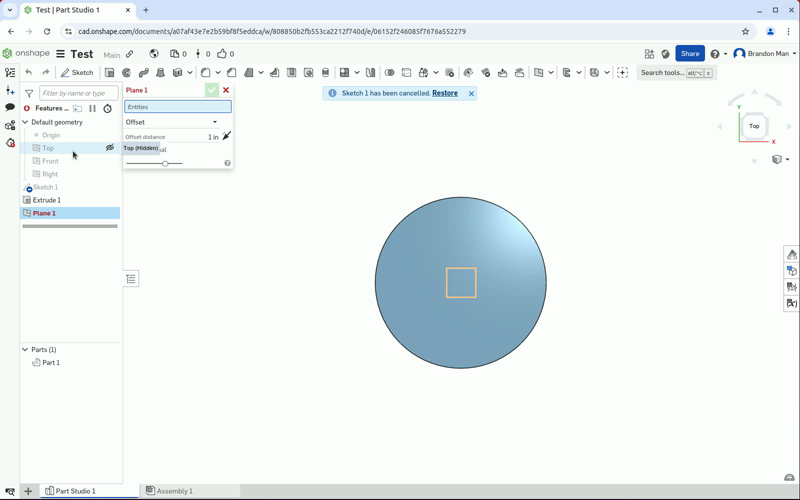
click(73, 150)
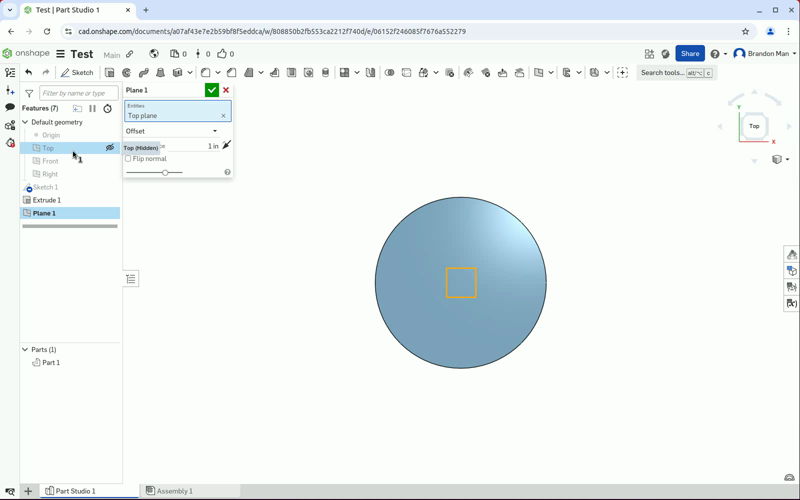
key(tab, 2)
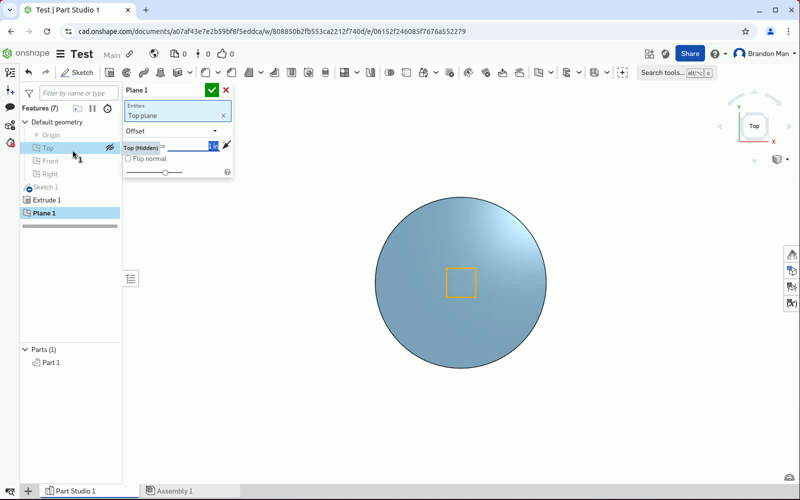
text(5.546)
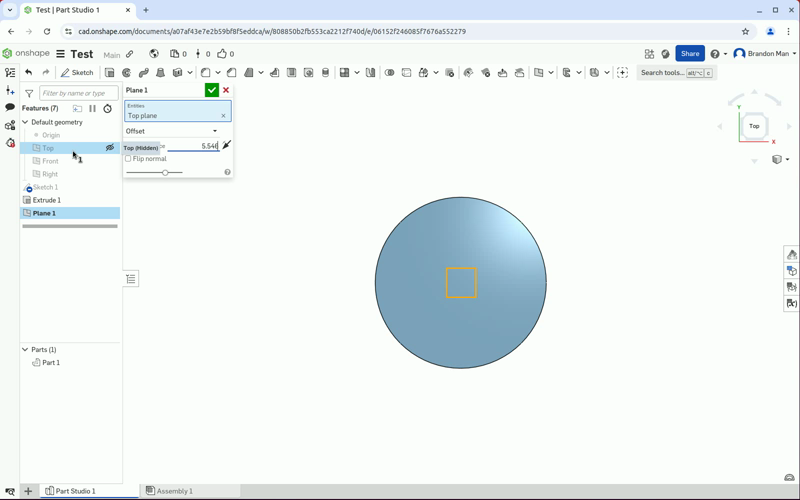
key(enter, 2)
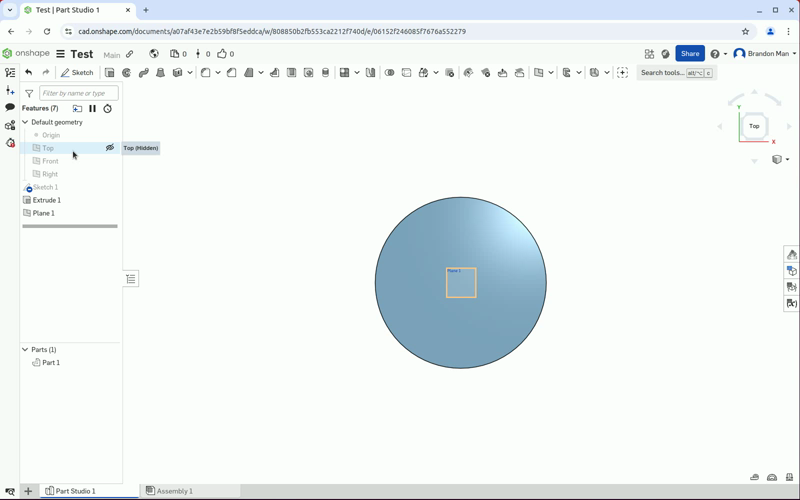
key(shift+s)
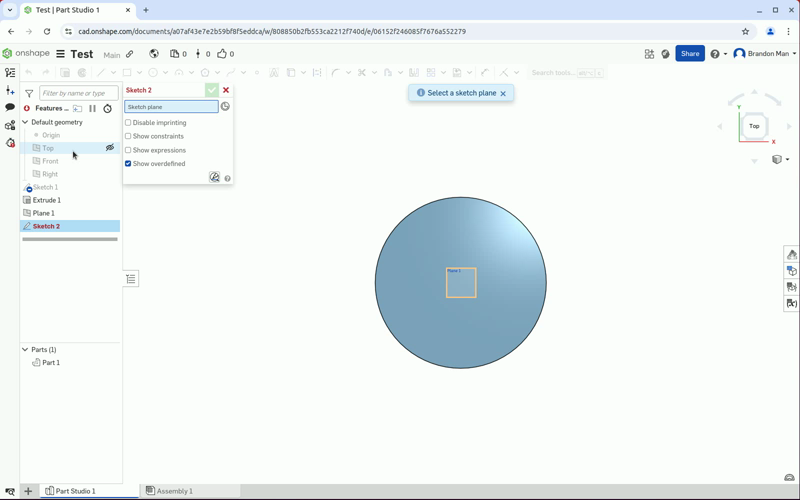
mouse_move(73, 215)
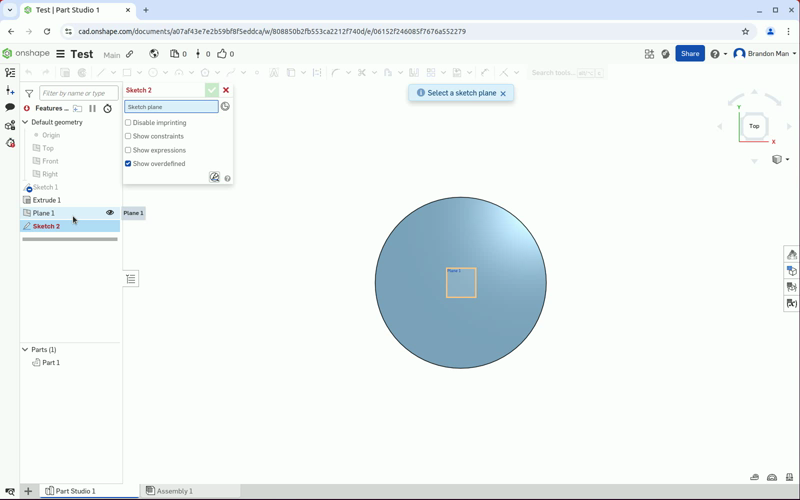
click(73, 215)
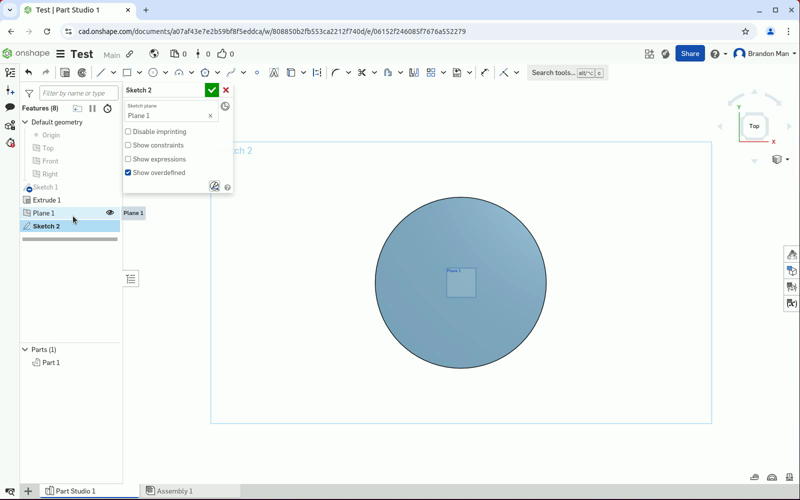
mouse_move(73, 352)
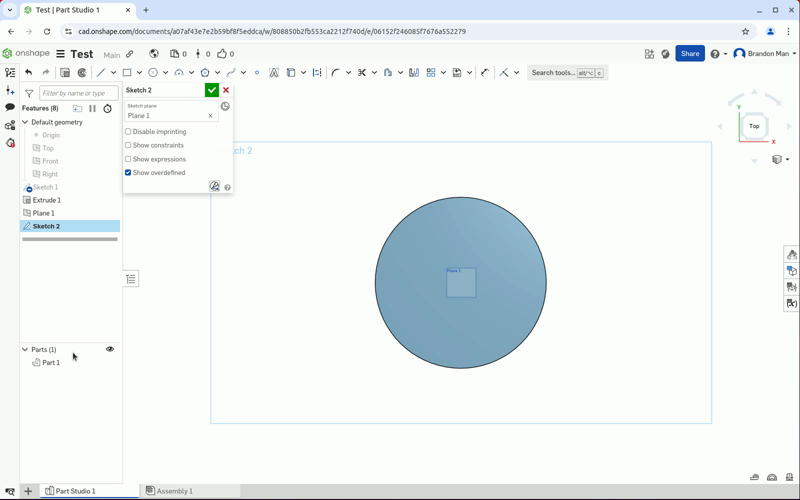
key(y)
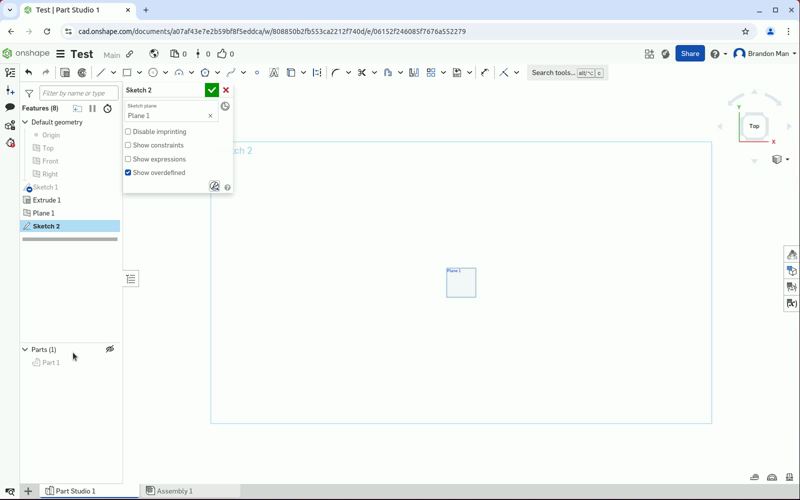
key(l)
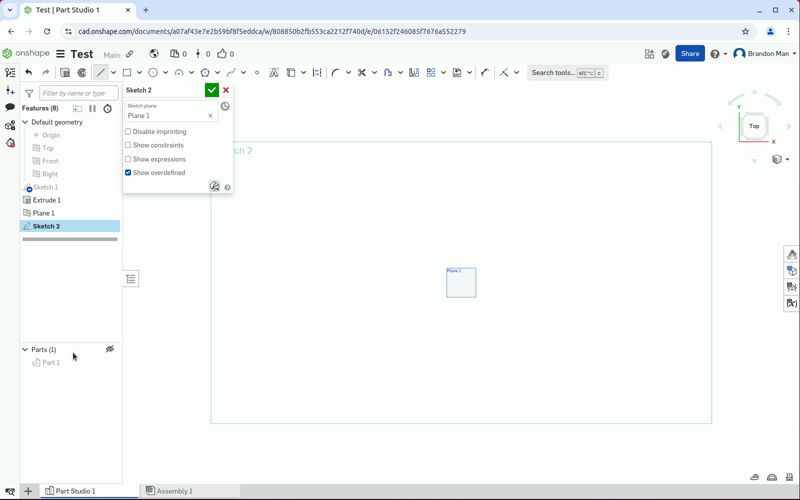
key_down(shift)
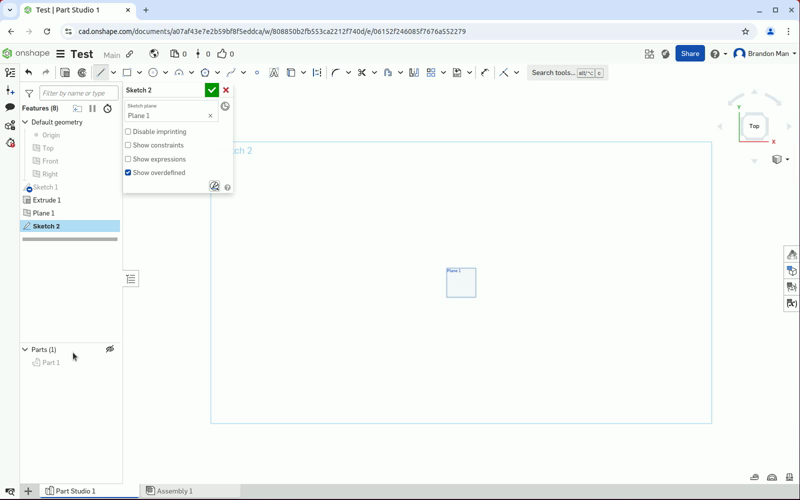
mouse_move(432, 362)
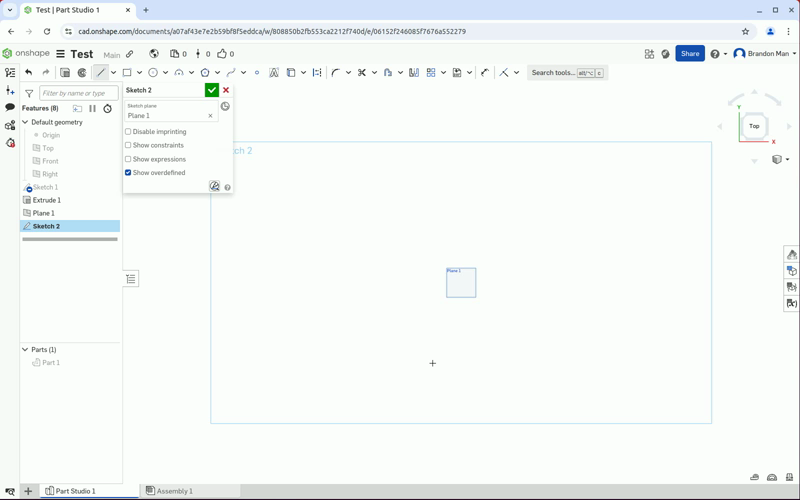
click(432, 362)
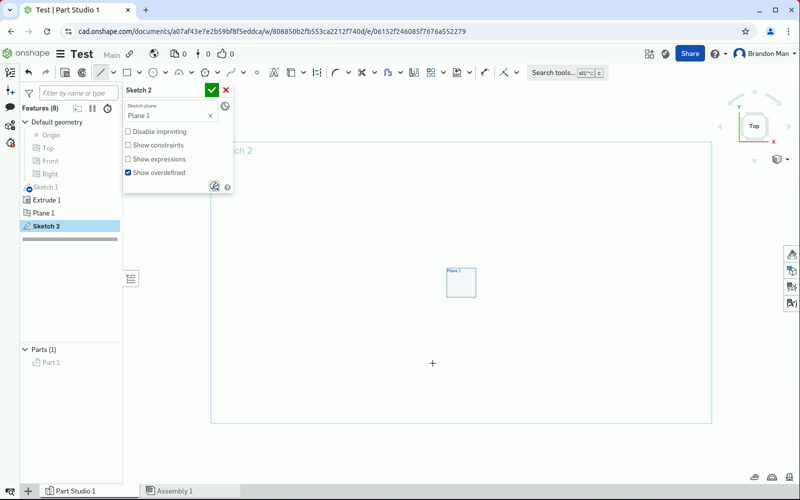
key_up(shift)
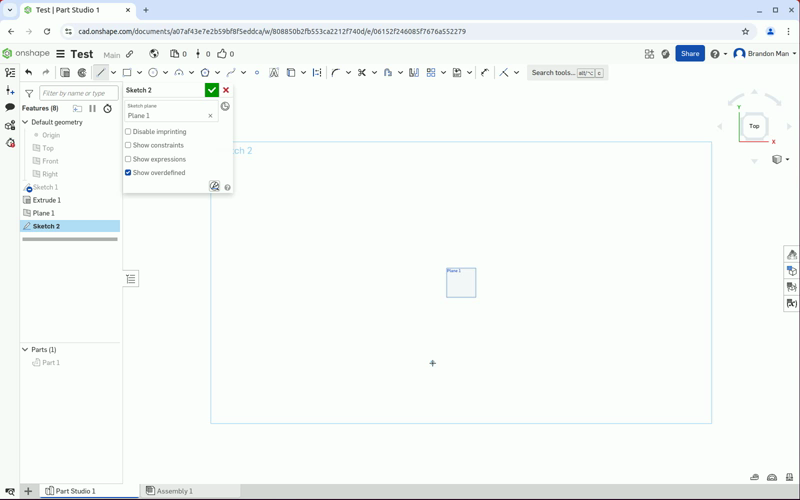
key_down(shift)
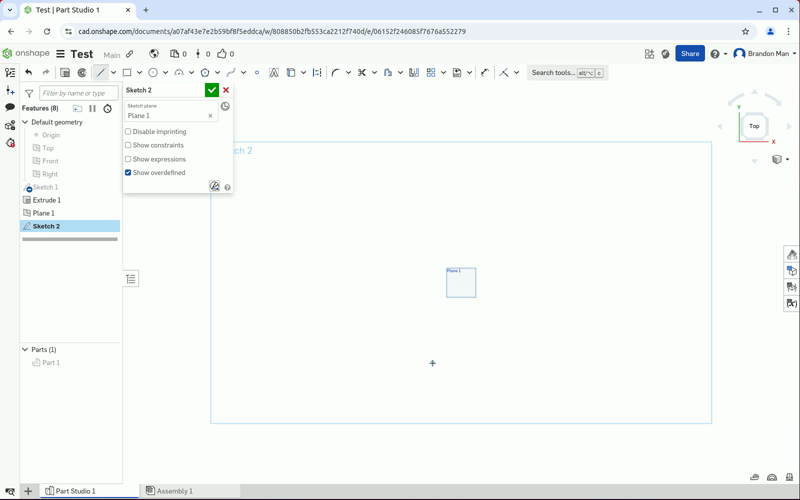
mouse_move(462, 362)
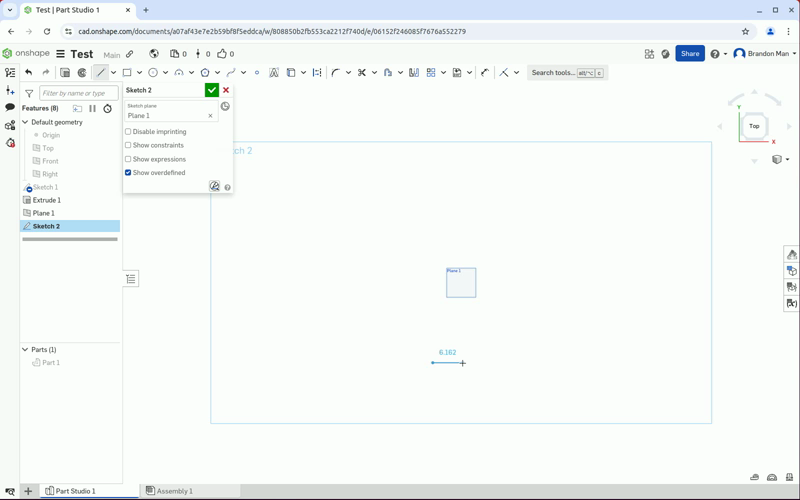
mouse_move(489, 362)
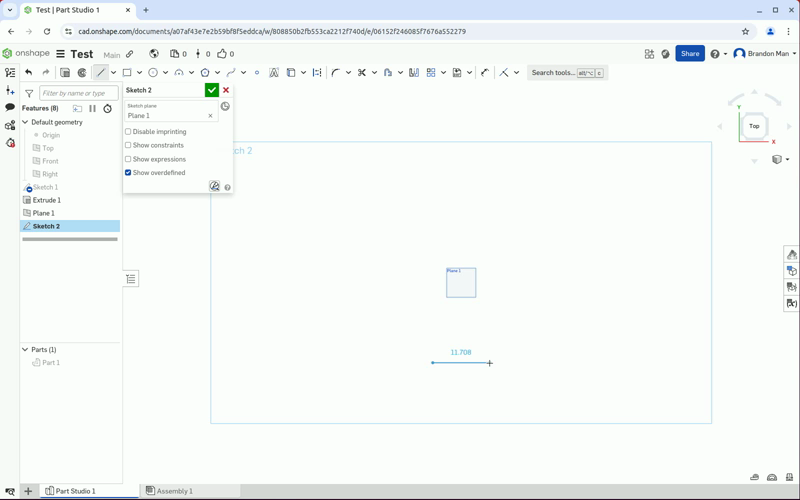
click(489, 362)
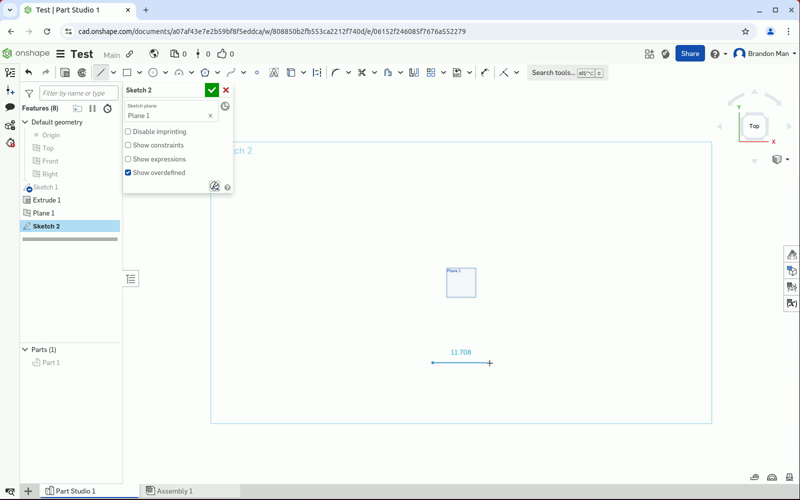
key_up(shift)
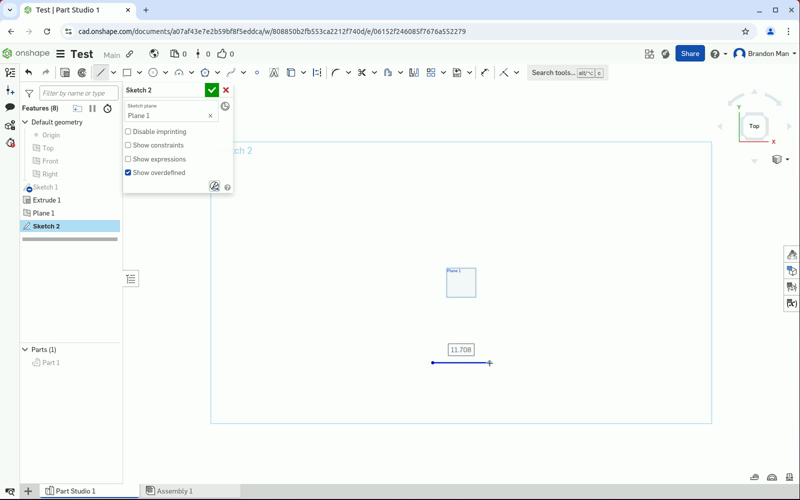
key_down(shift)
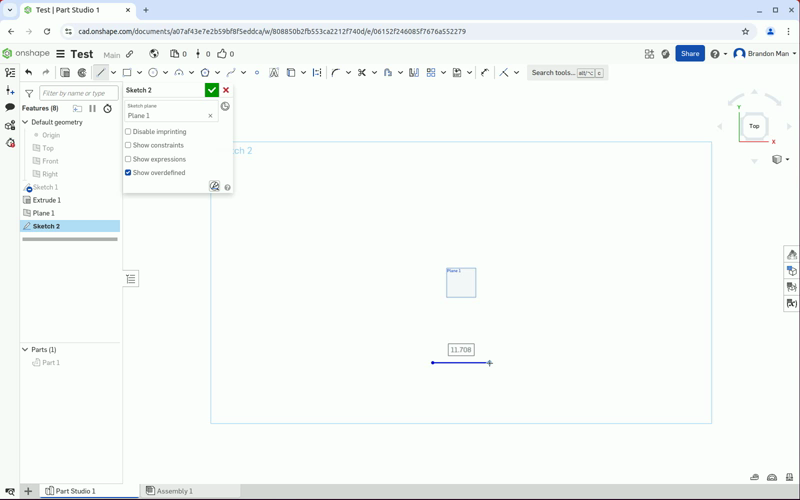
mouse_move(489, 202)
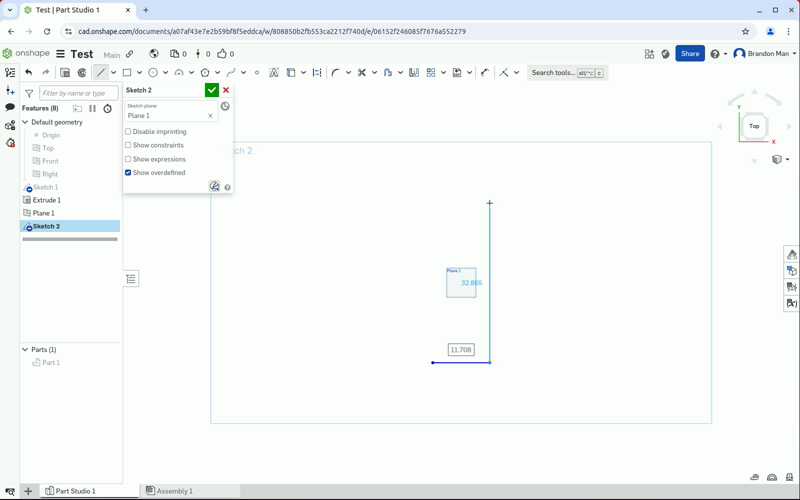
click(489, 202)
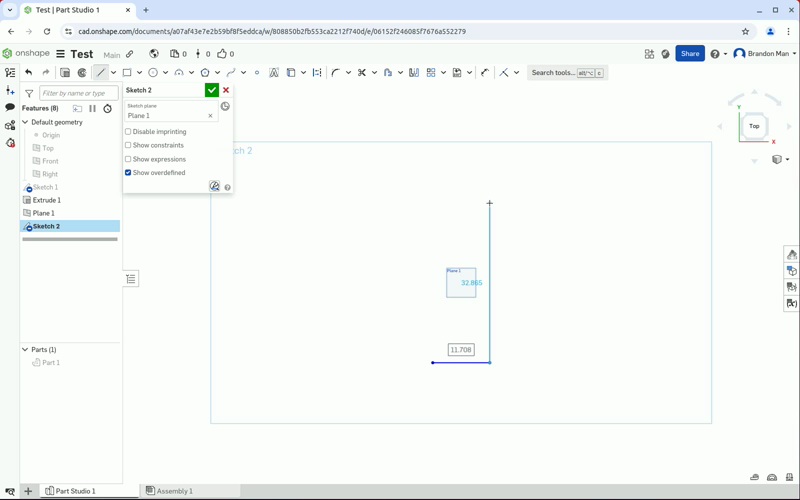
key_up(shift)
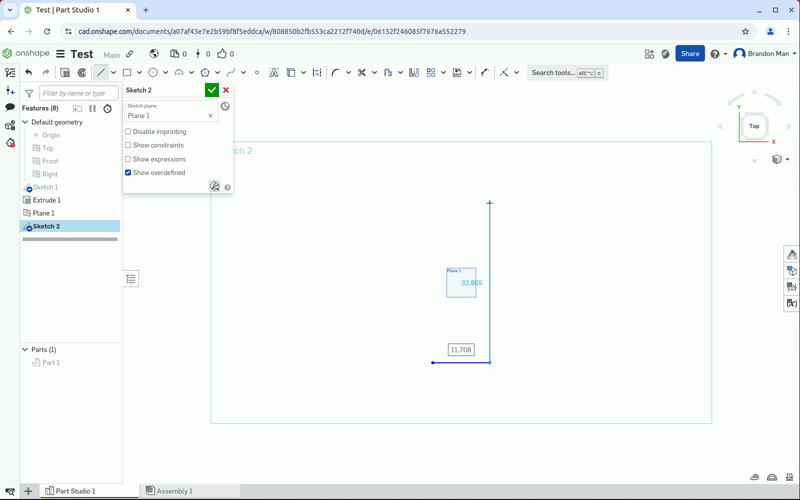
key_down(shift)
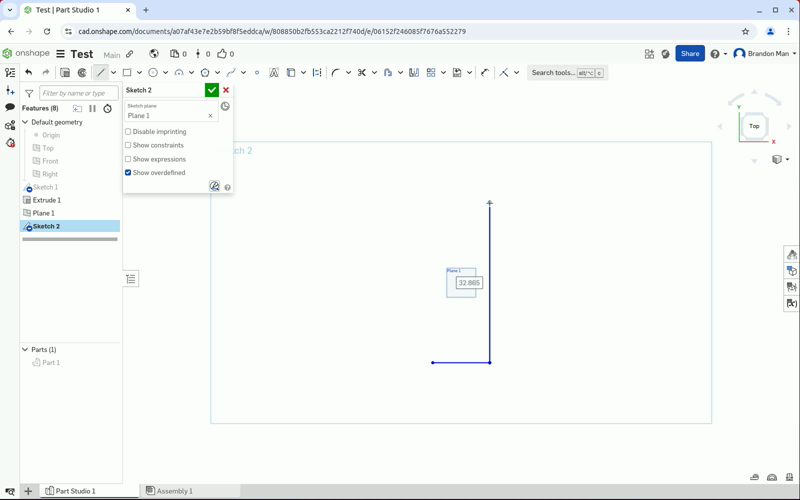
mouse_move(519, 202)
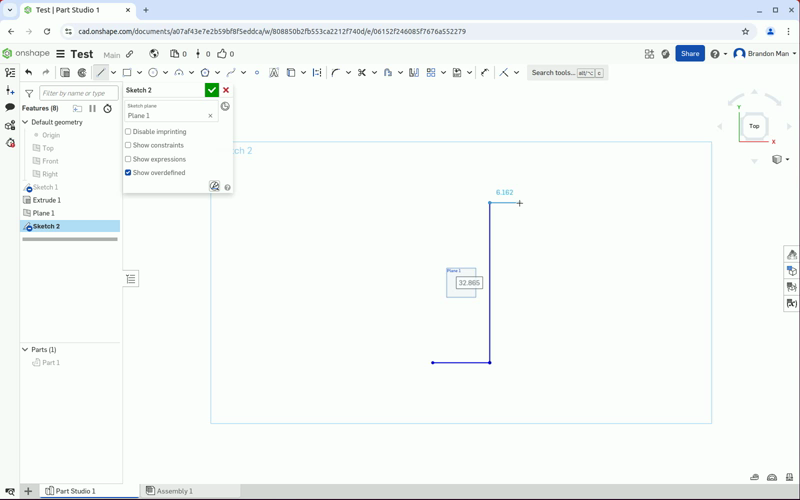
mouse_move(432, 202)
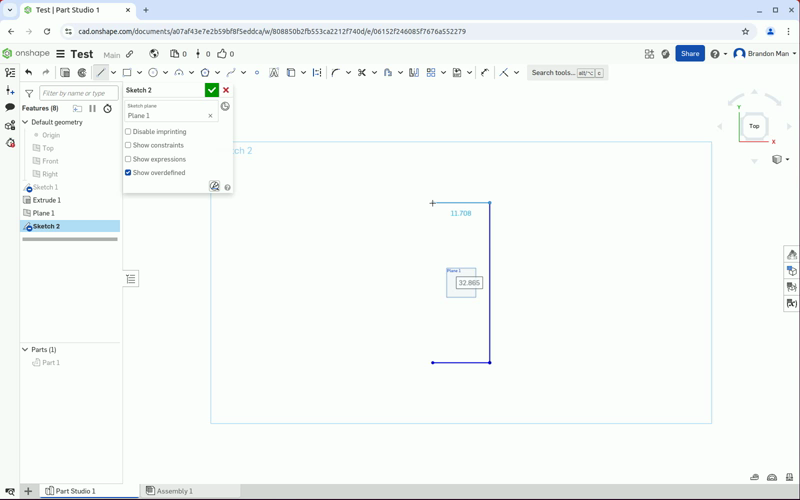
click(432, 202)
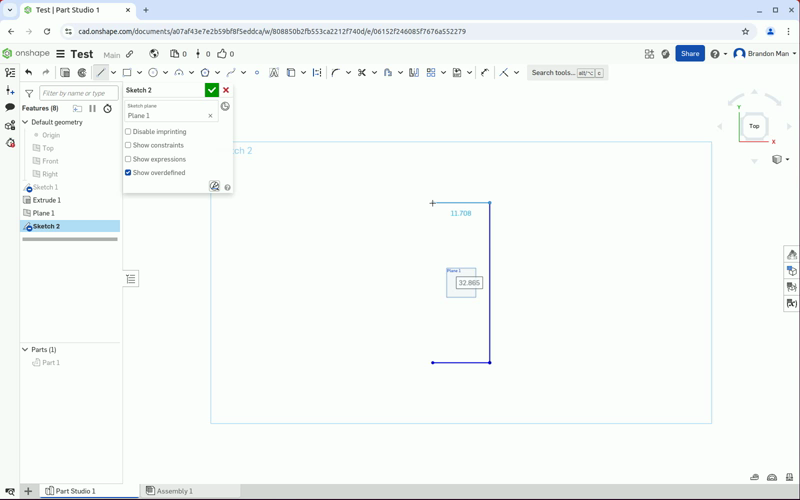
key_up(shift)
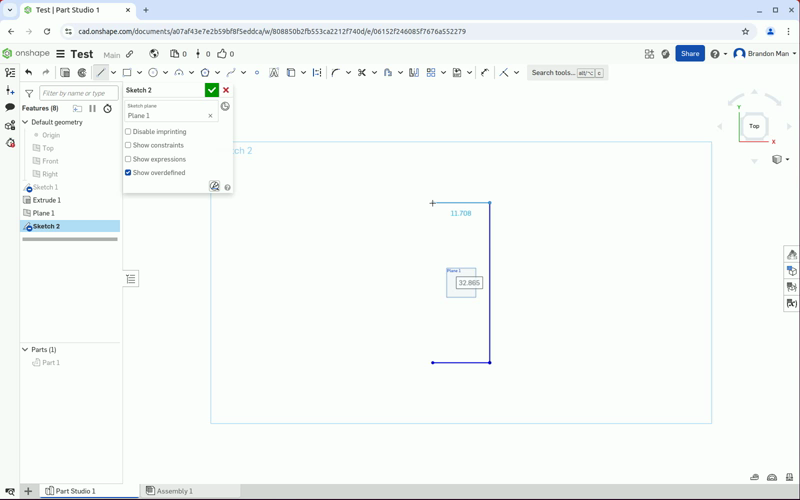
key_down(shift)
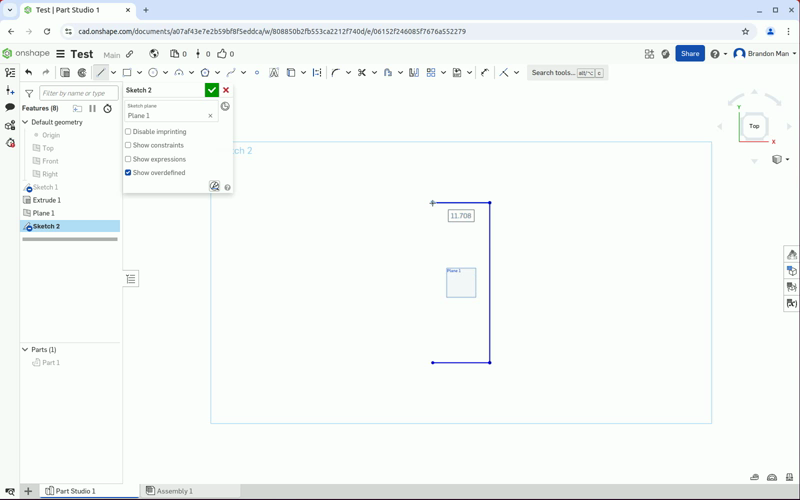
mouse_move(432, 362)
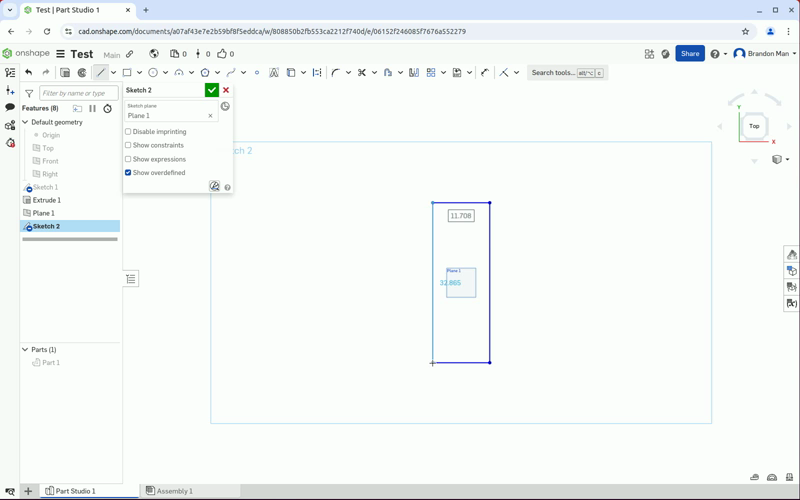
key_up(shift)
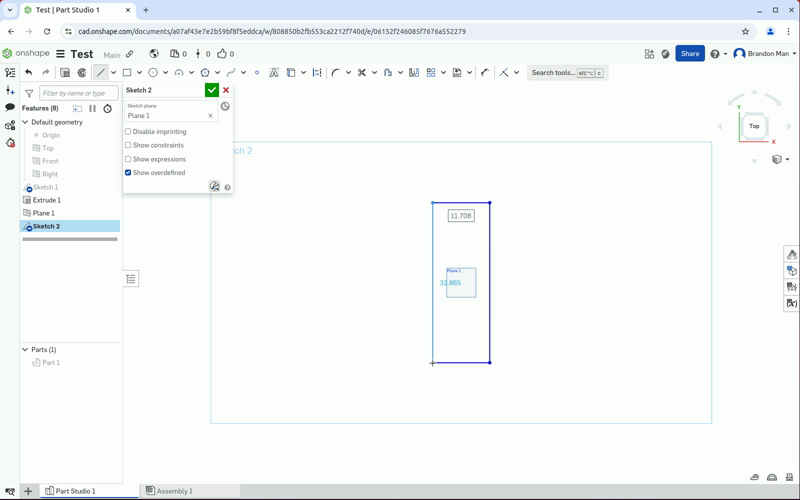
click(432, 362)
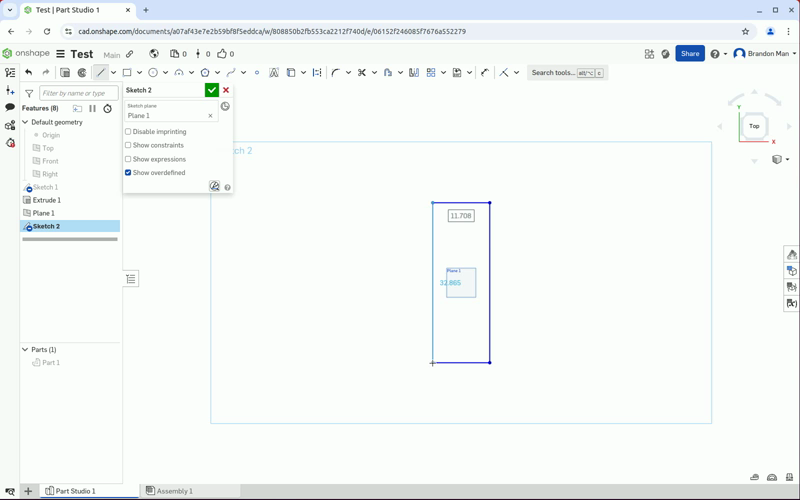
key(esc)
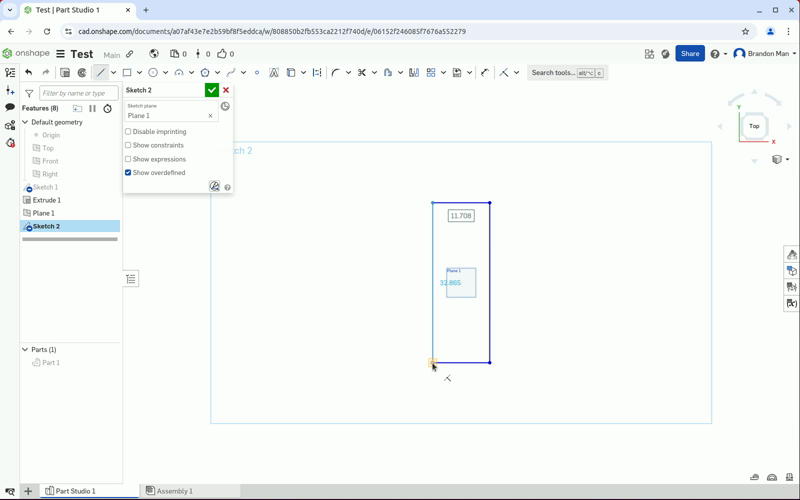
mouse_move(463, 290)
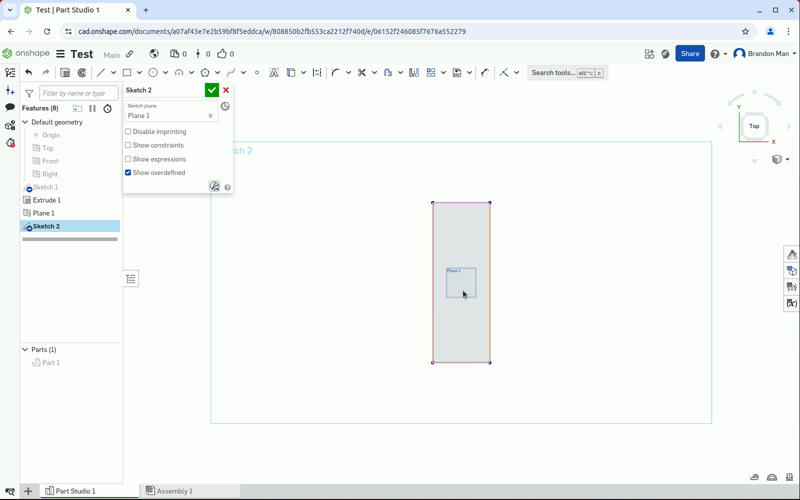
click(463, 290)
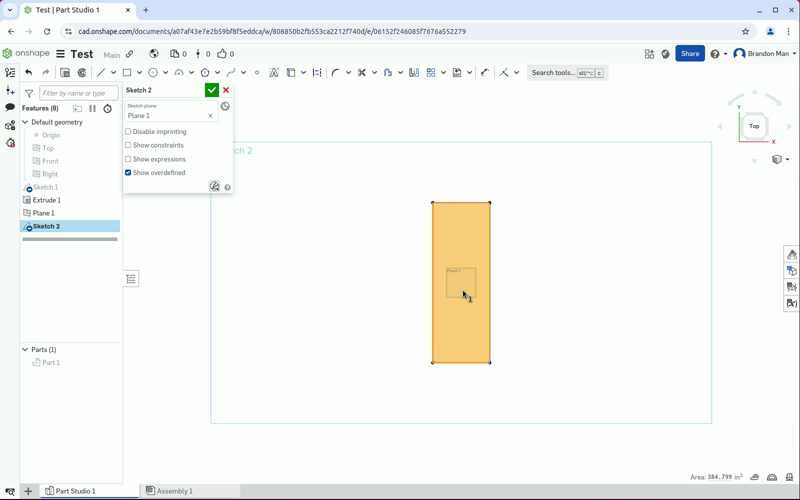
mouse_move(73, 352)
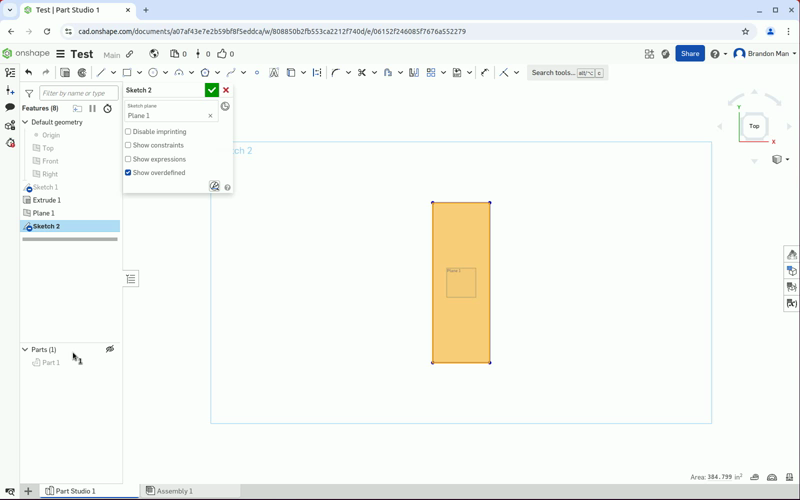
key(shift+y)
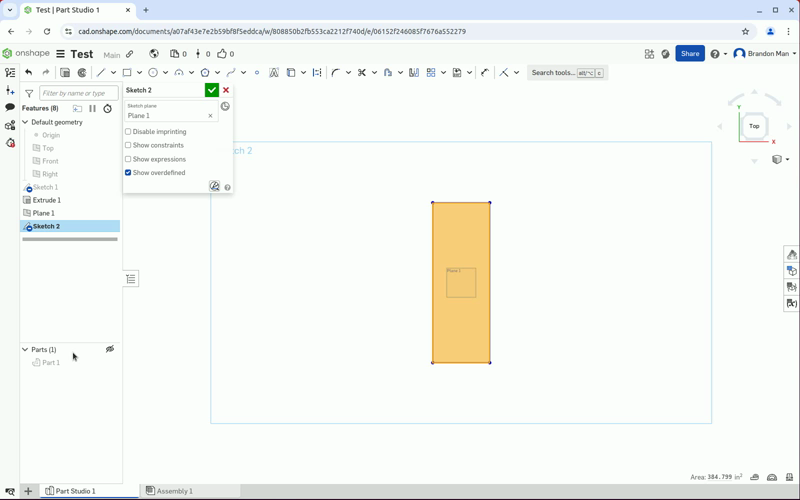
key(shift+e)
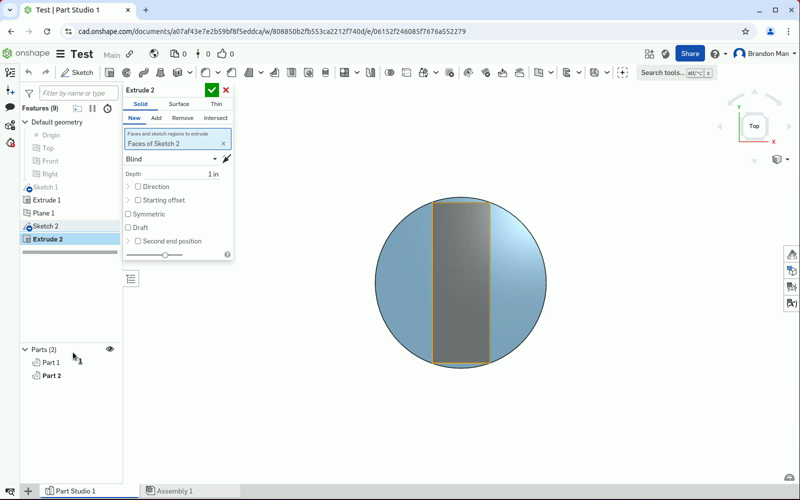
mouse_move(143, 106)
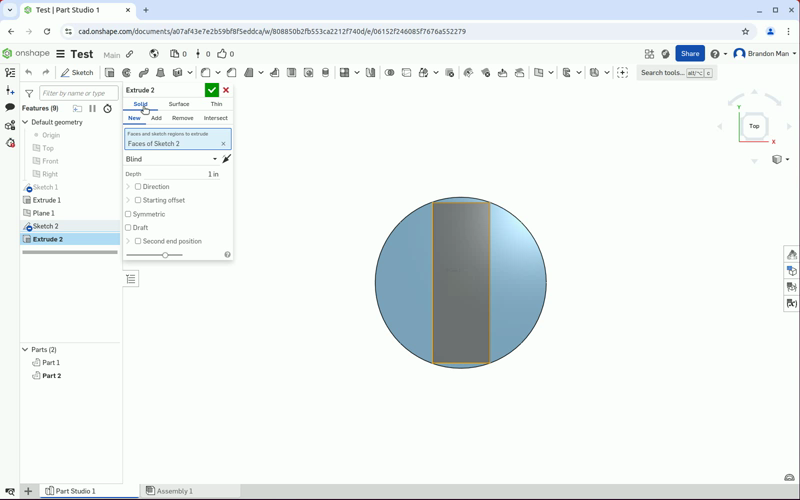
click(143, 106)
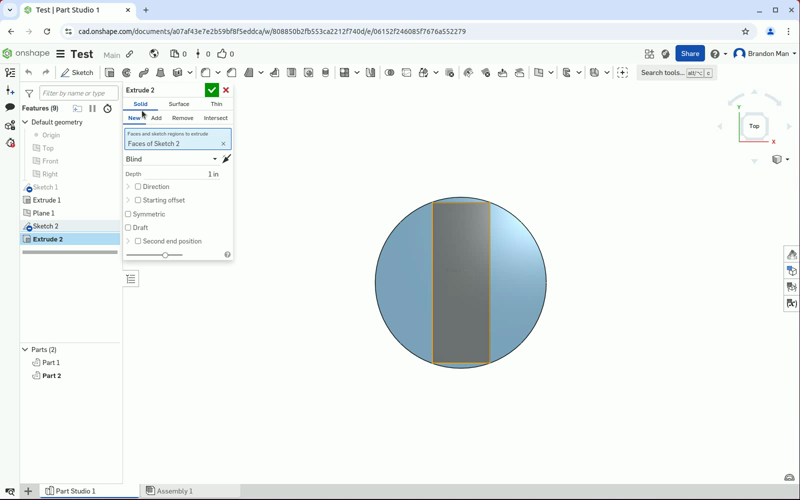
mouse_move(137, 120)
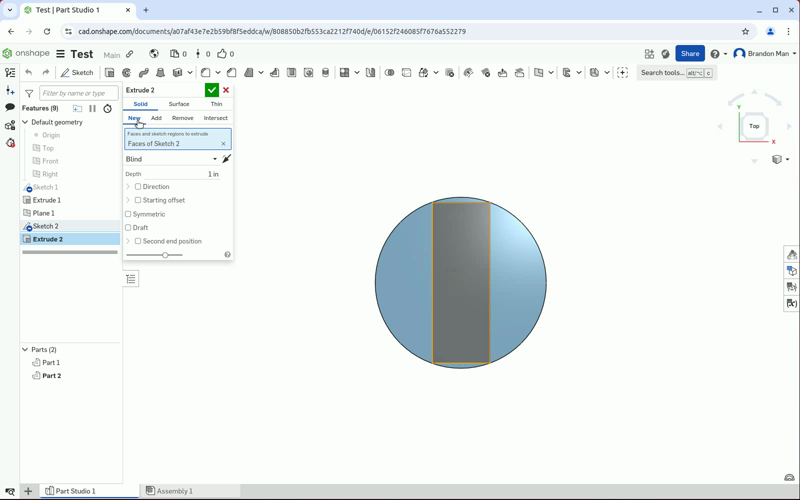
click(137, 120)
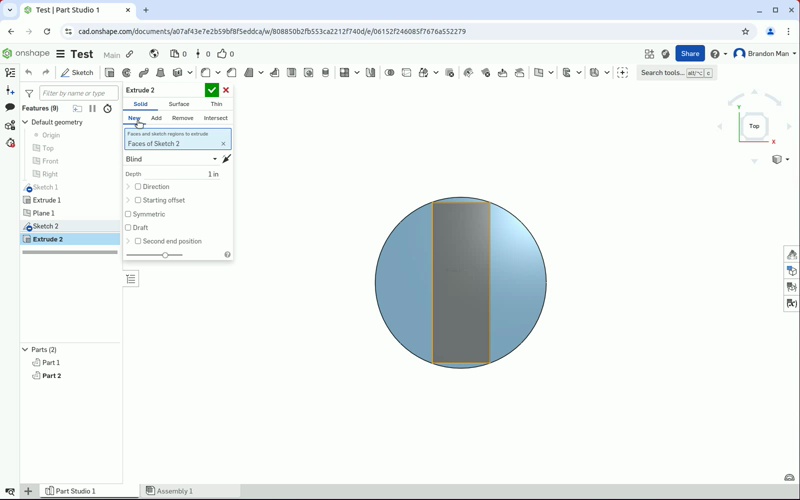
key(tab, 4)
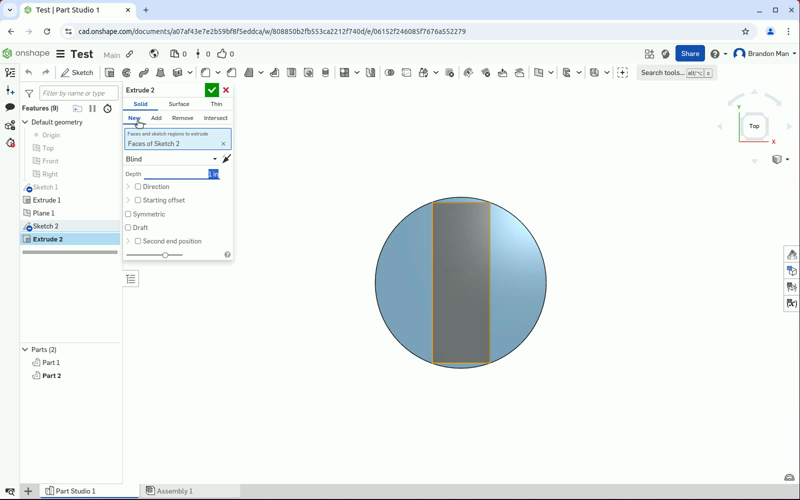
text(17.572)
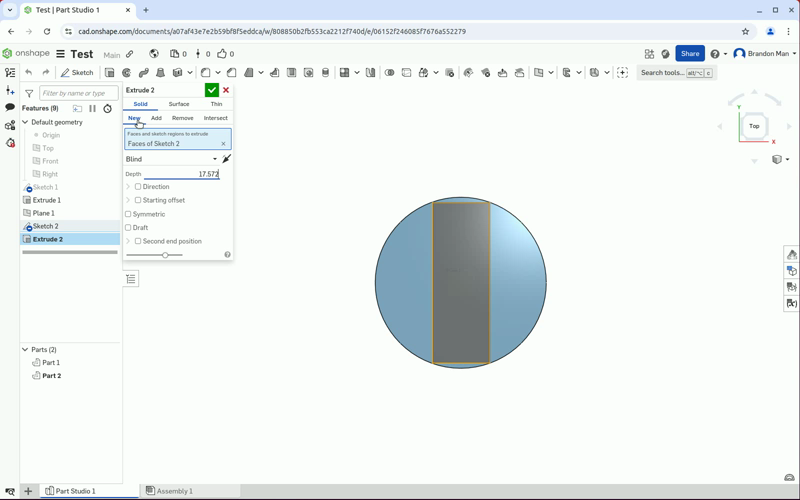
key(enter)
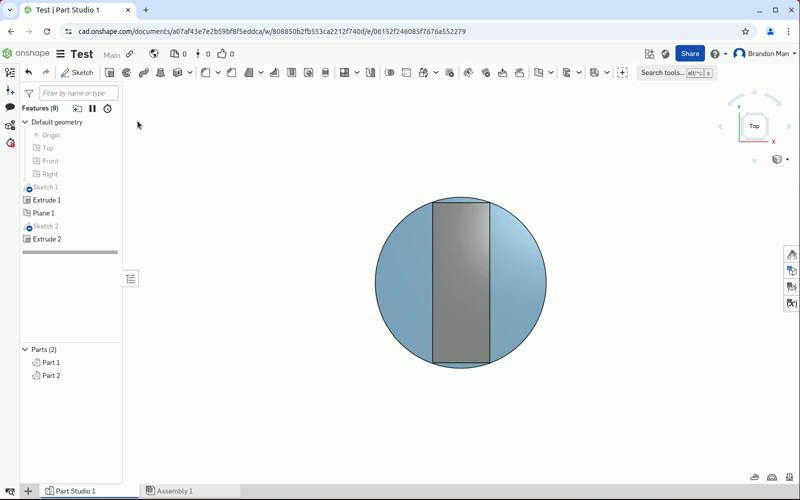
key(shift+h)
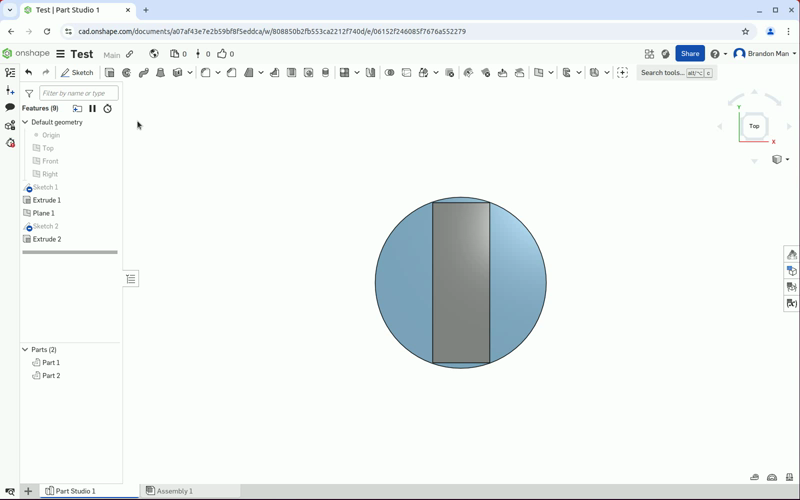
key(shift+h)
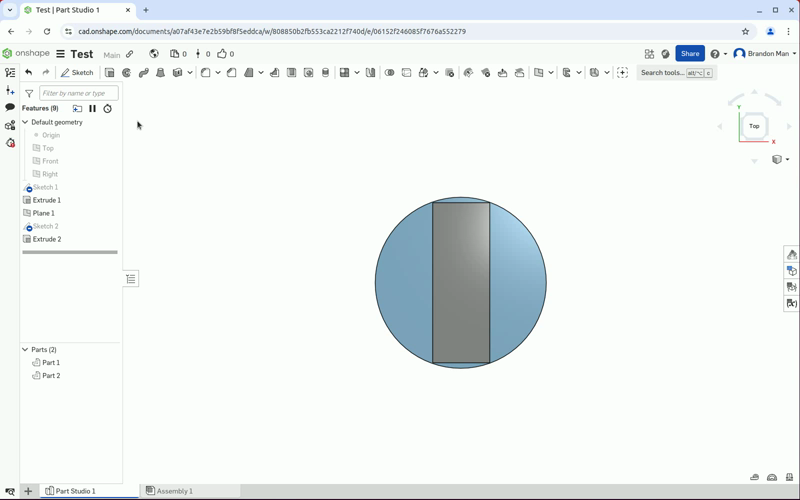
mouse_move(73, 189)
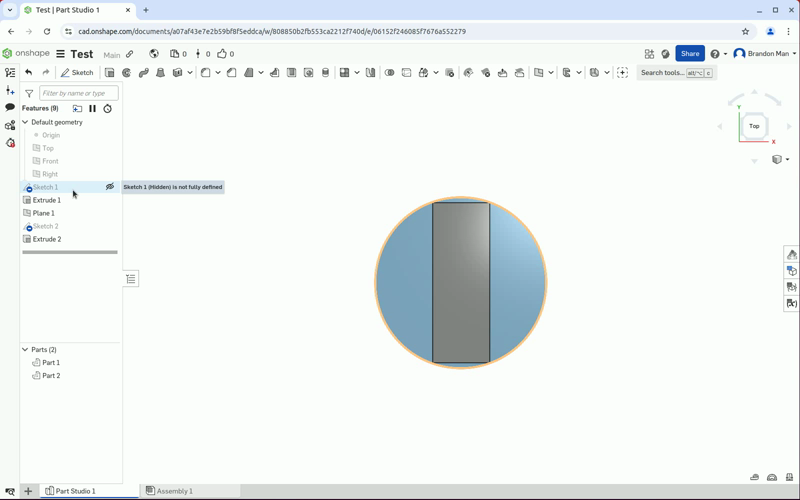
click(73, 189)
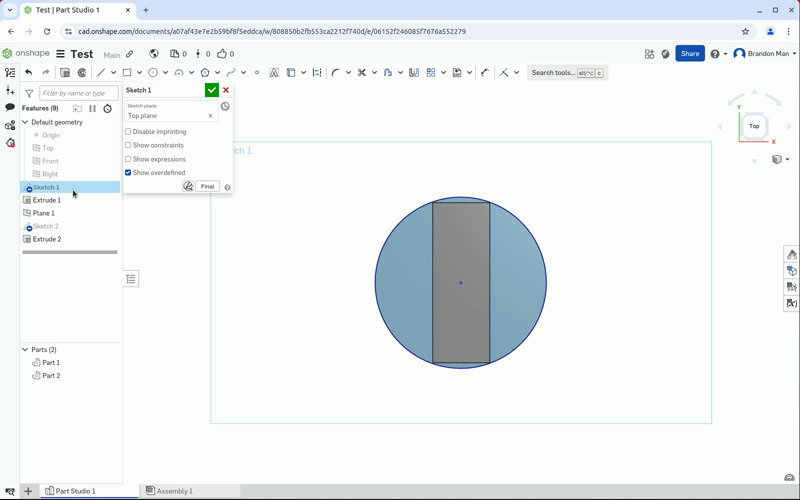
mouse_move(229, 92)
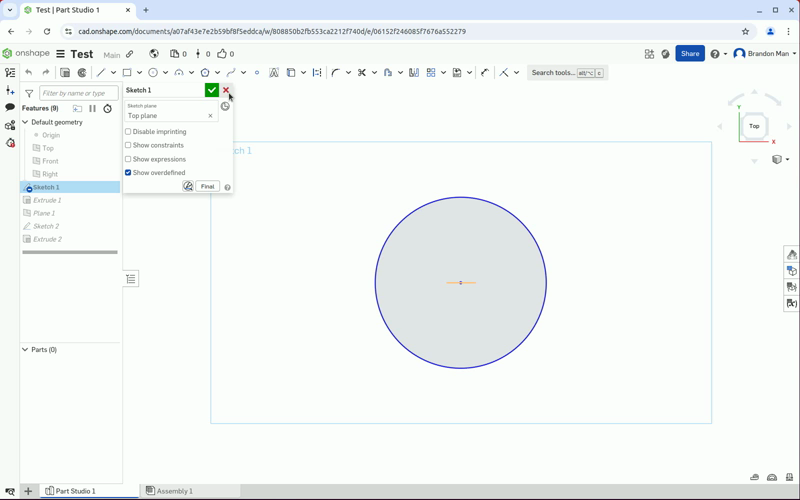
click(229, 92)
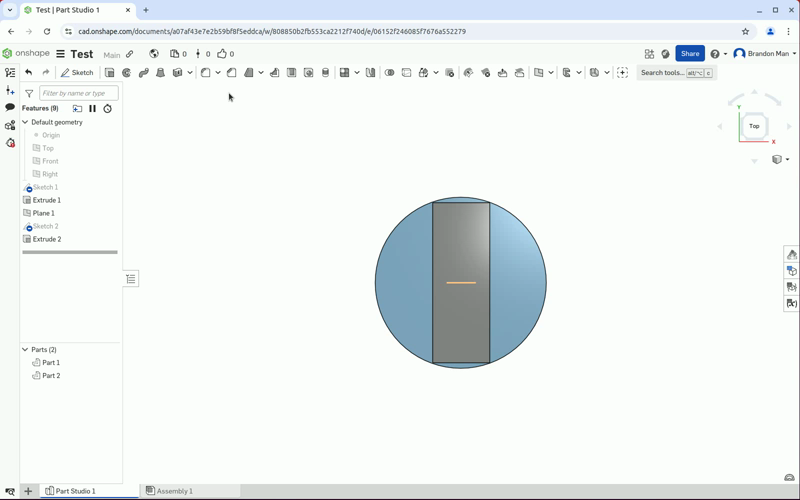
mouse_move(541, 75)
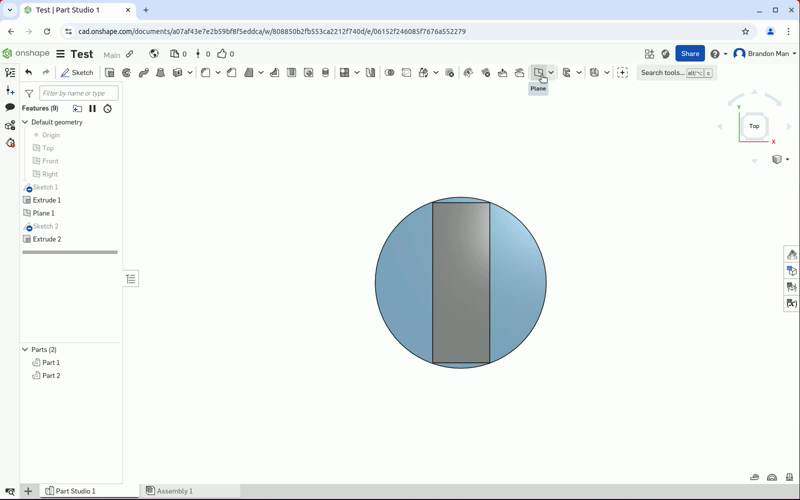
click(541, 75)
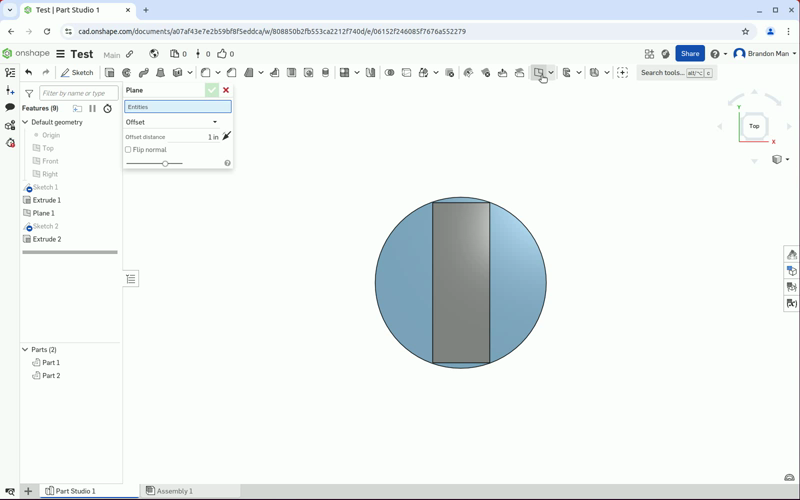
mouse_move(73, 150)
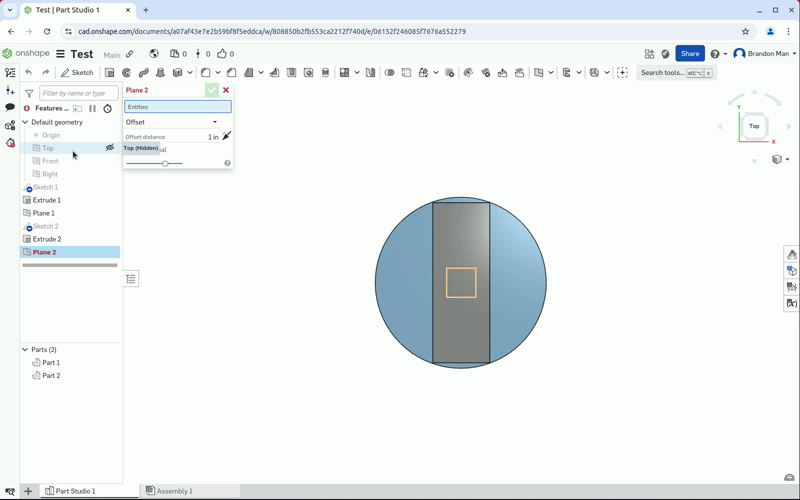
click(73, 150)
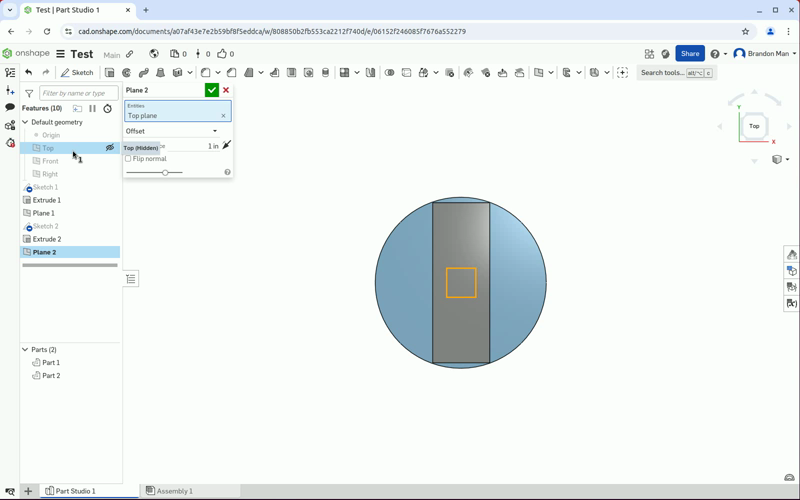
key(tab, 2)
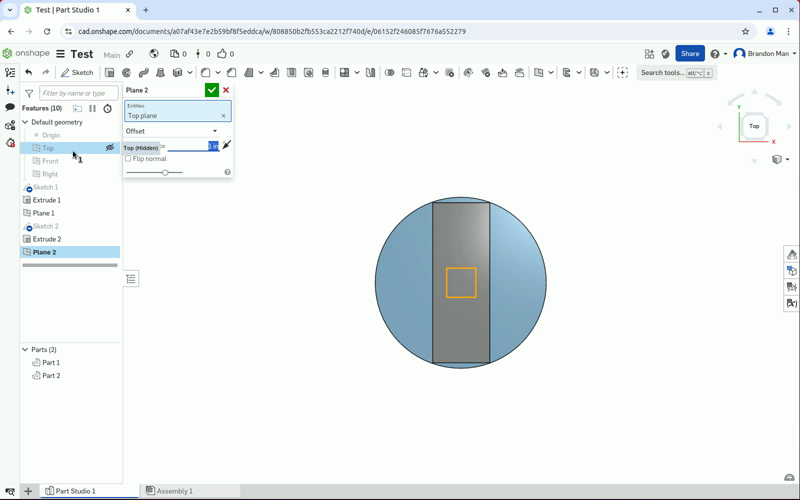
text(23.108)
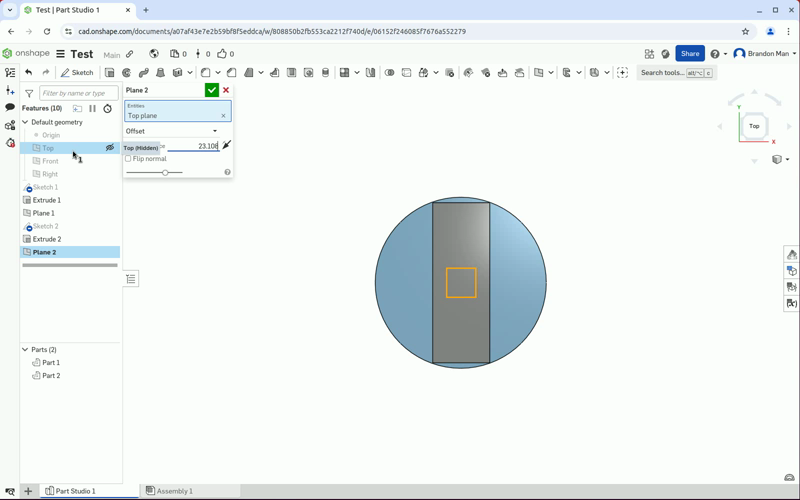
key(enter, 2)
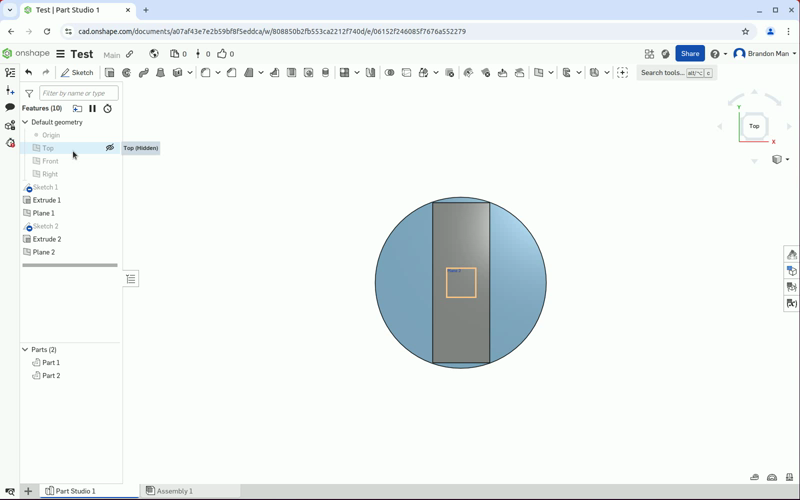
key(shift+s)
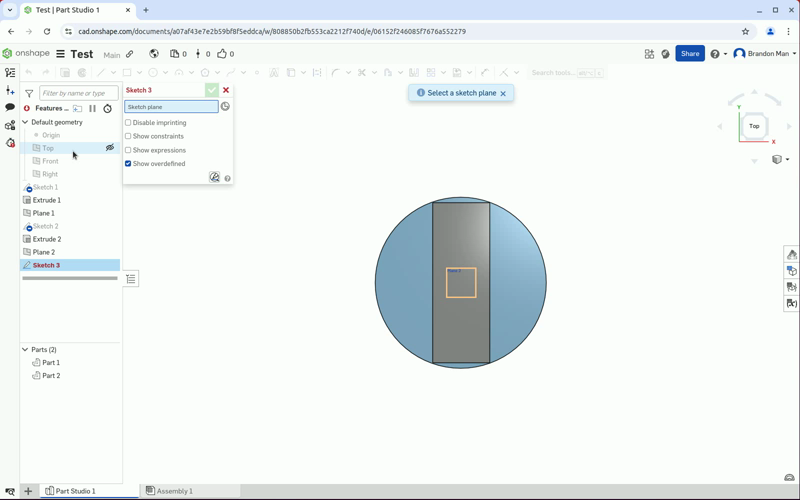
mouse_move(73, 254)
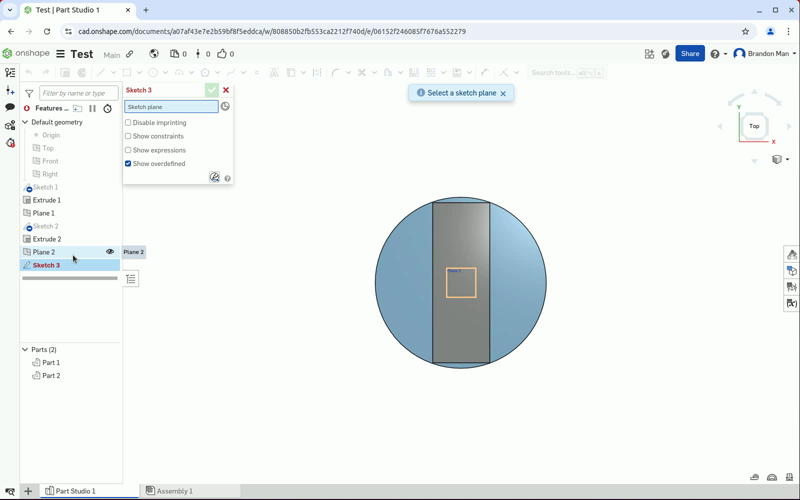
click(73, 254)
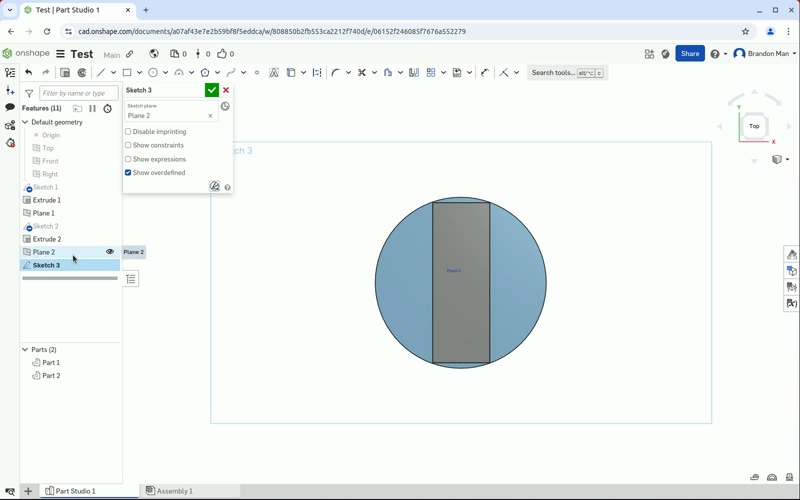
mouse_move(73, 352)
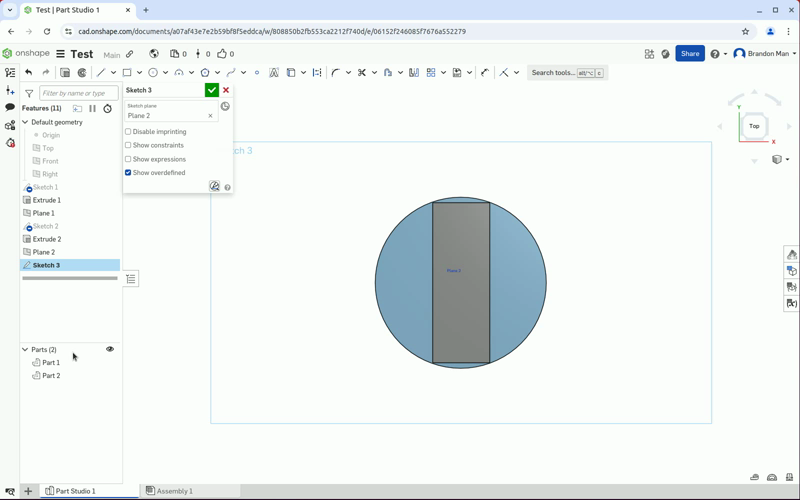
key(y)
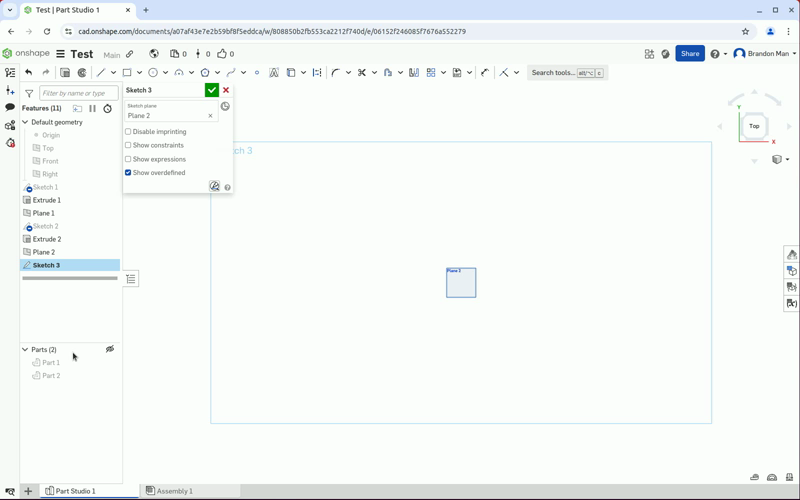
key(l)
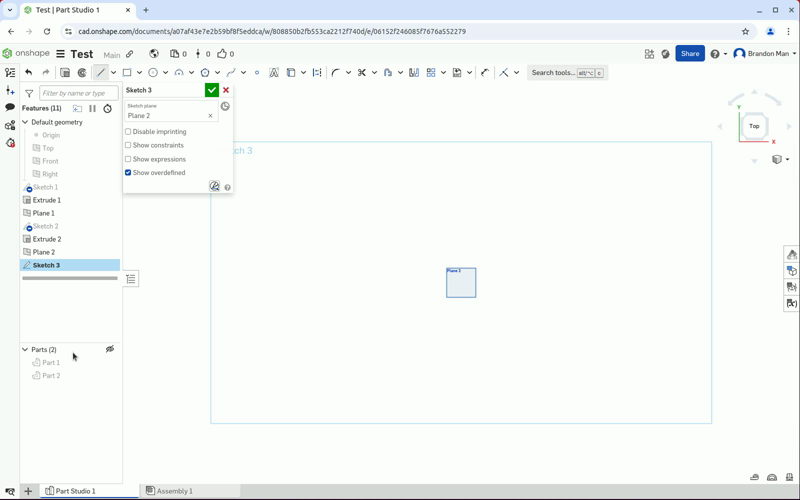
key_down(shift)
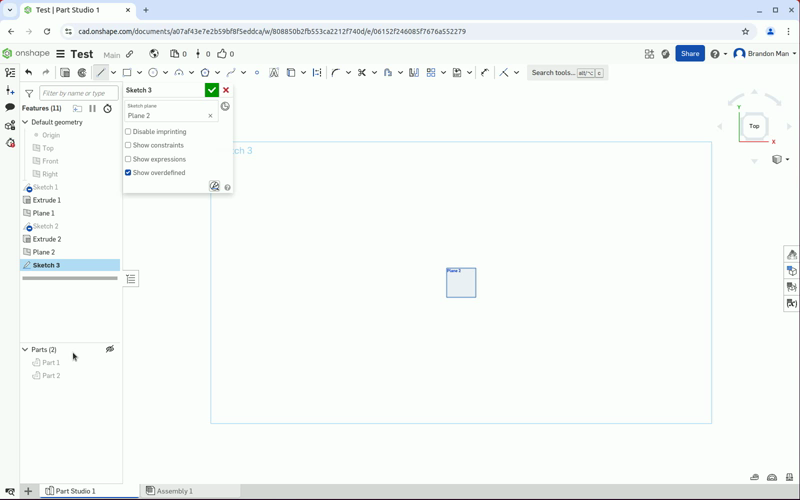
mouse_move(451, 362)
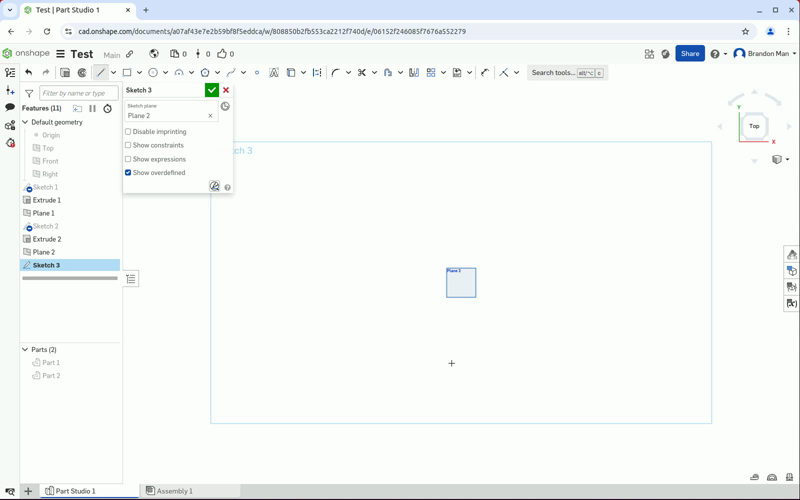
click(451, 362)
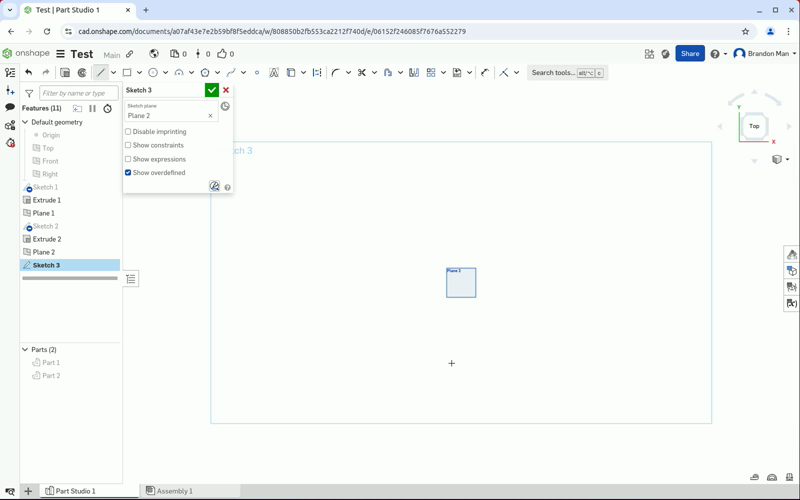
key_up(shift)
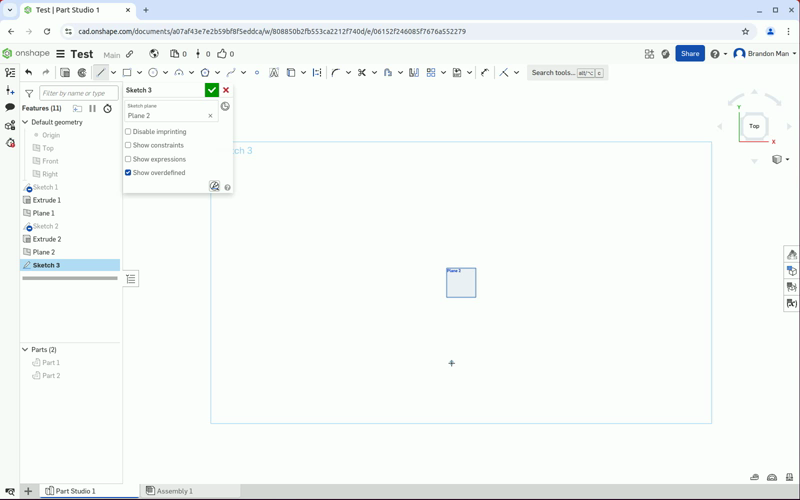
key_down(shift)
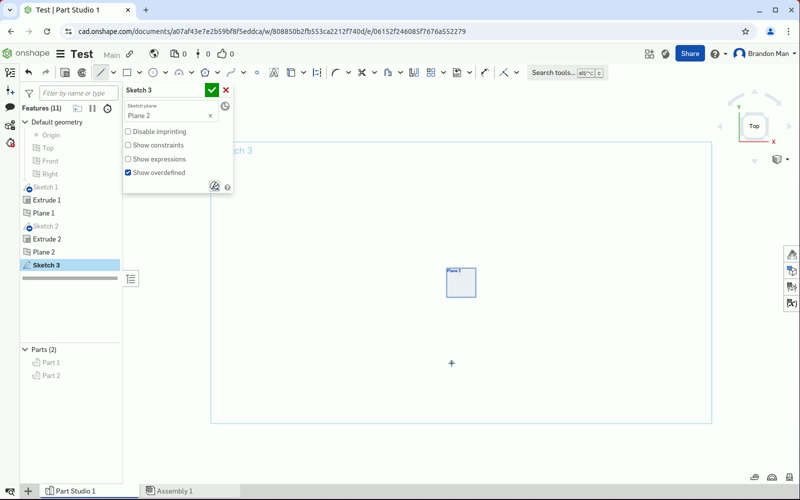
mouse_move(481, 362)
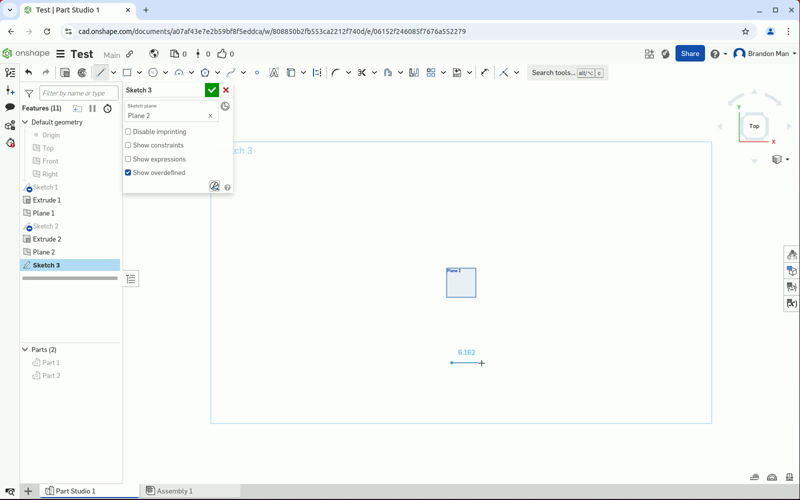
mouse_move(470, 362)
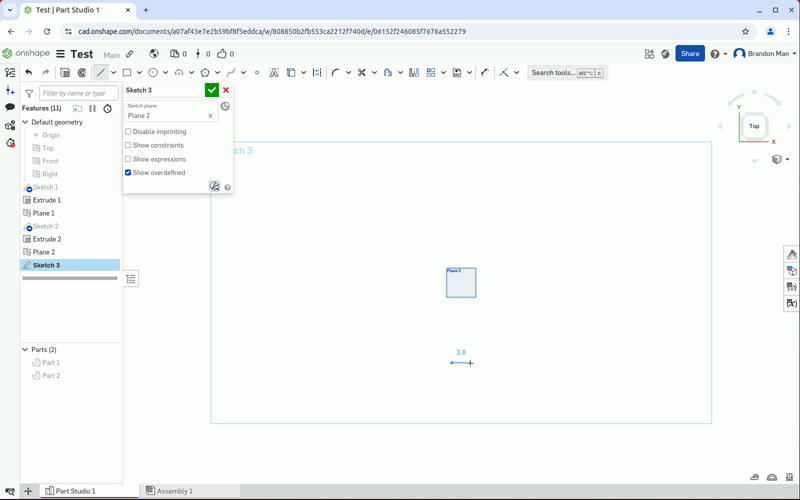
click(470, 362)
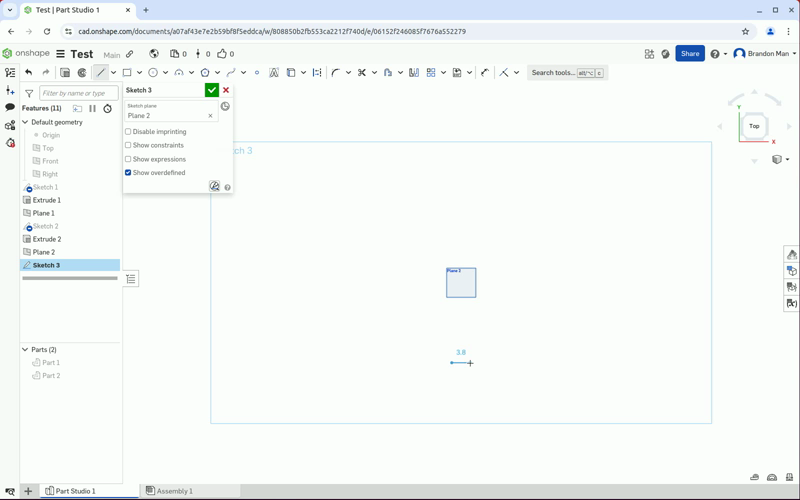
key_up(shift)
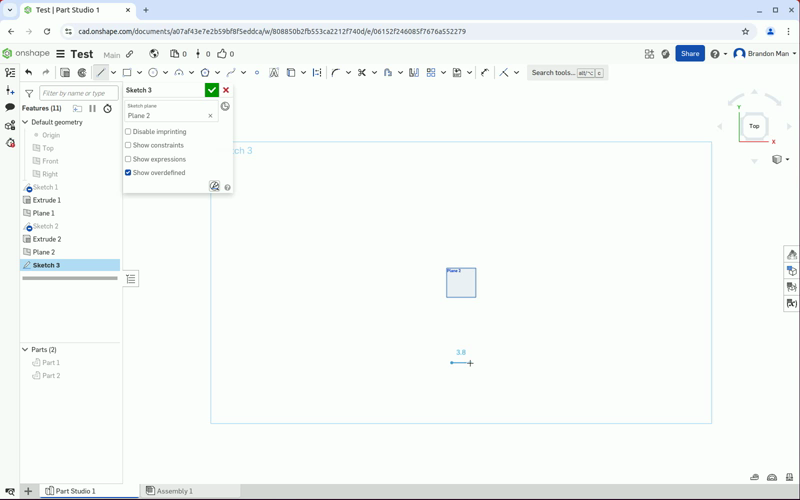
key_down(shift)
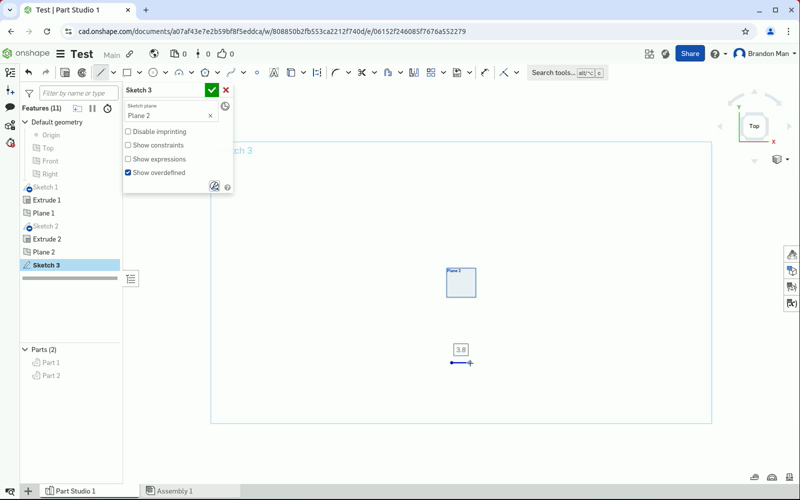
mouse_move(470, 202)
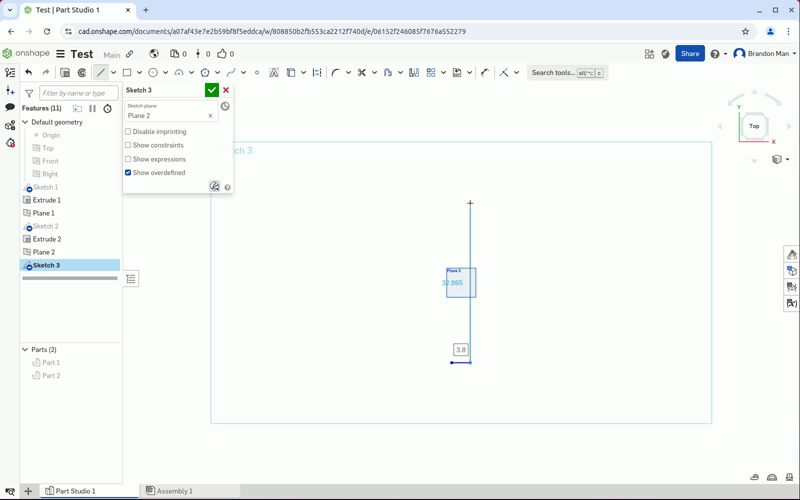
click(470, 202)
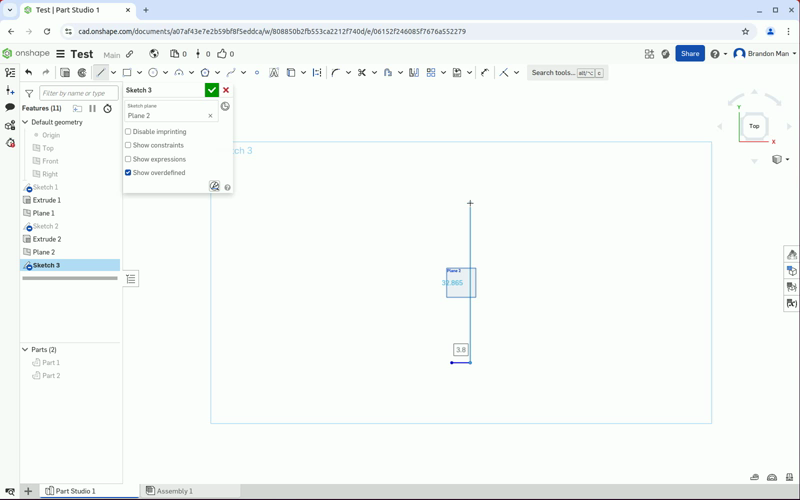
key_up(shift)
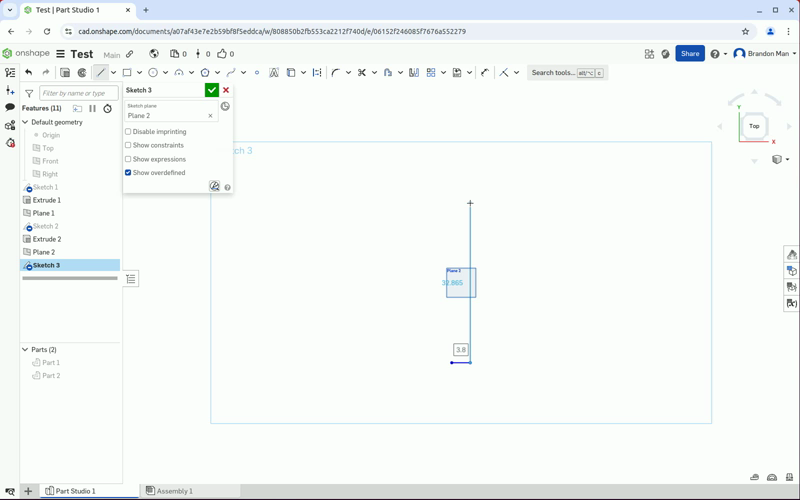
key_down(shift)
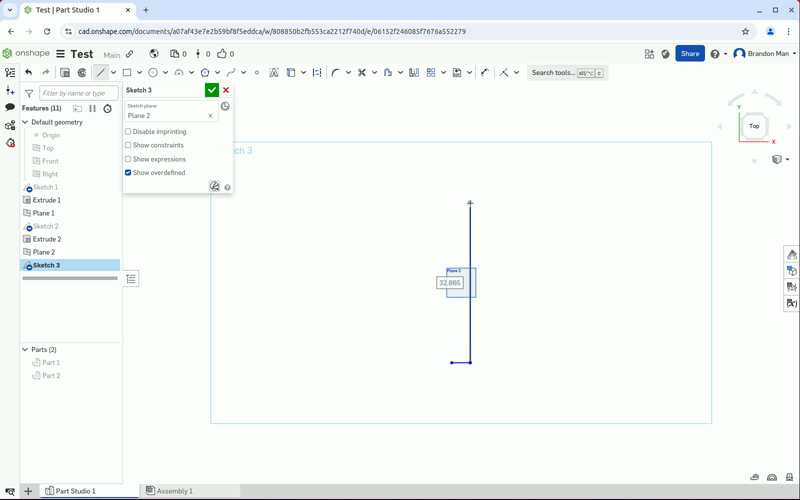
mouse_move(500, 202)
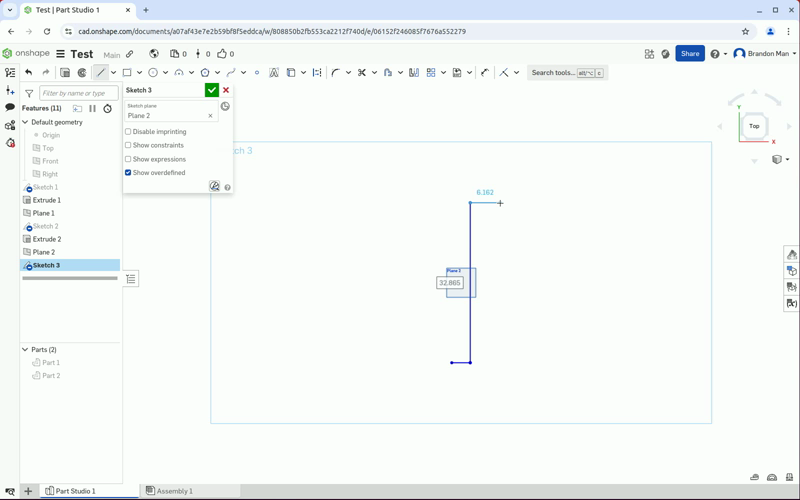
mouse_move(451, 202)
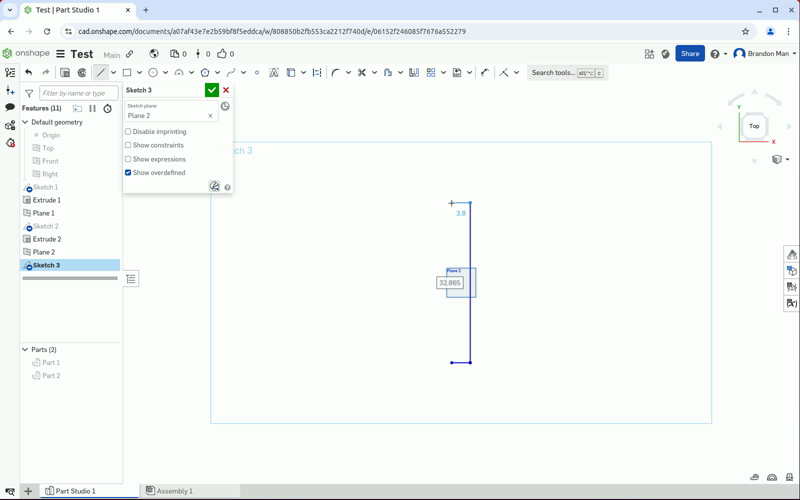
click(451, 202)
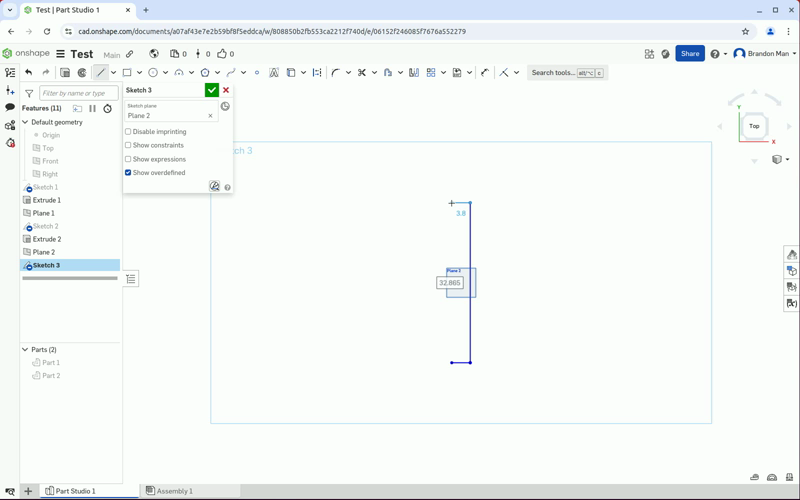
key_up(shift)
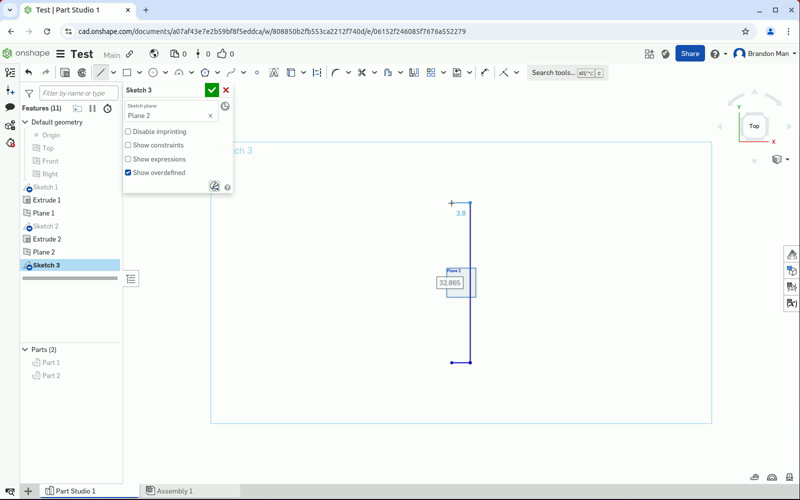
key_down(shift)
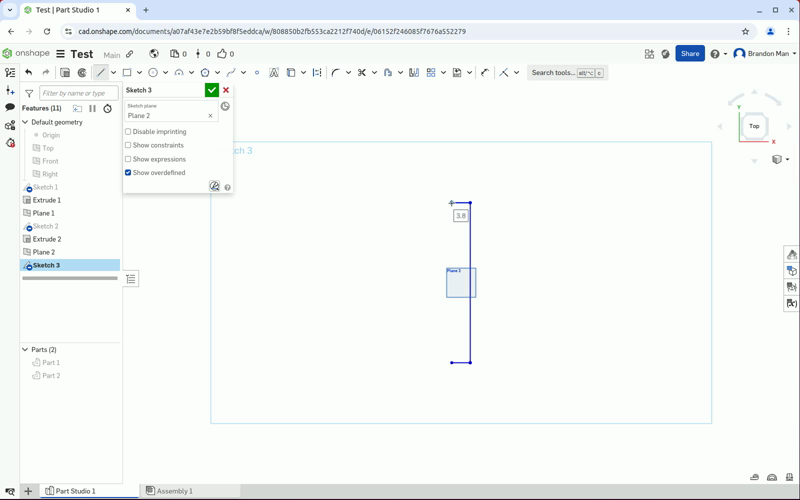
mouse_move(451, 362)
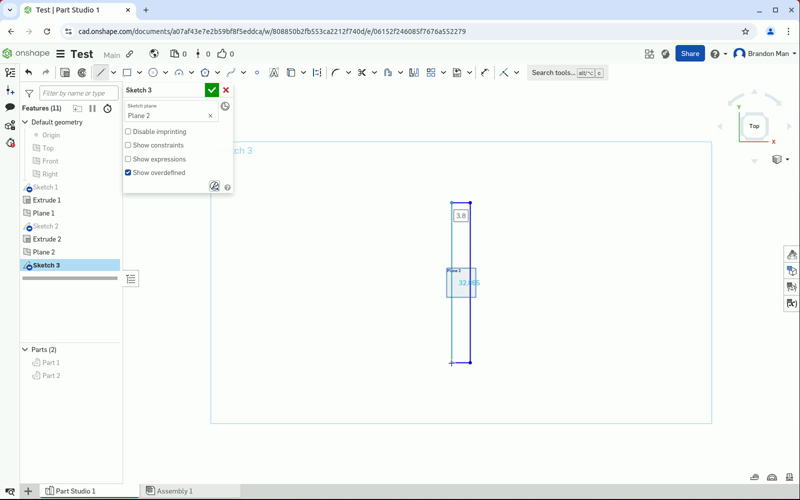
key_up(shift)
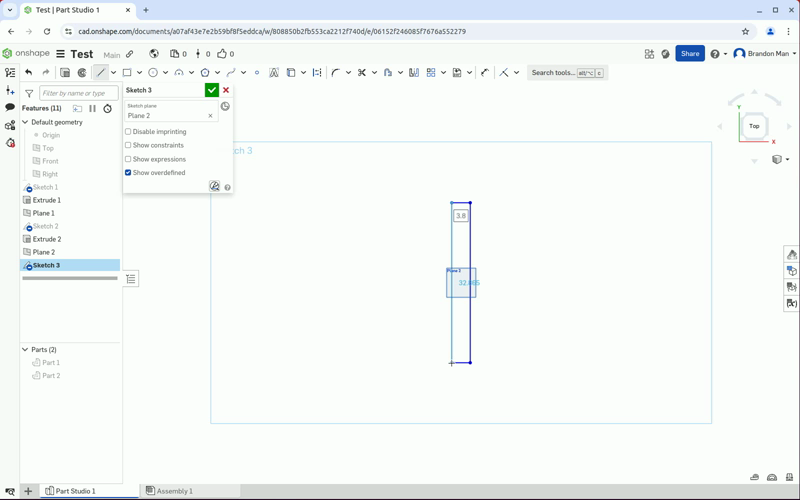
click(451, 362)
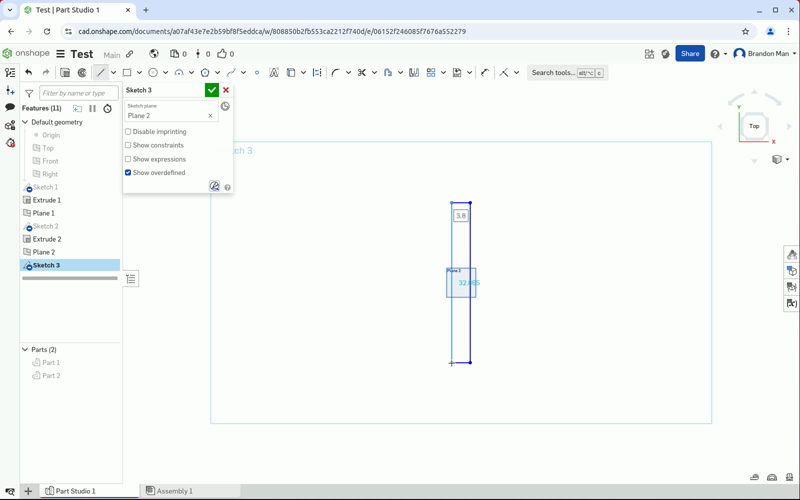
key(esc)
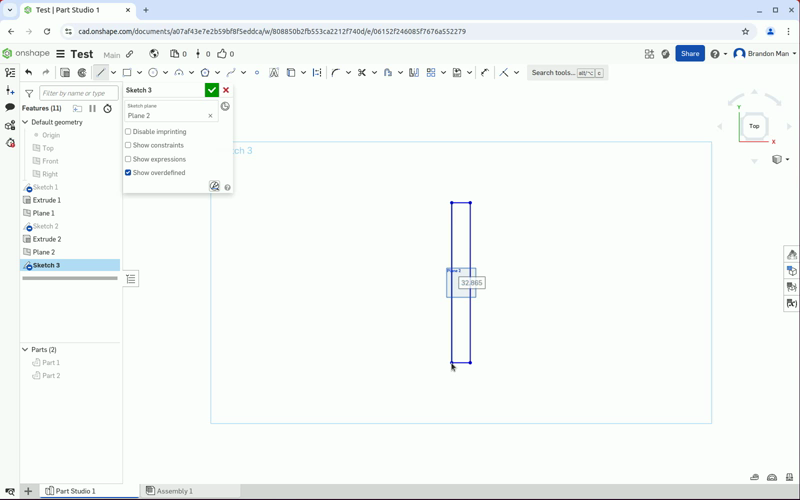
mouse_move(461, 323)
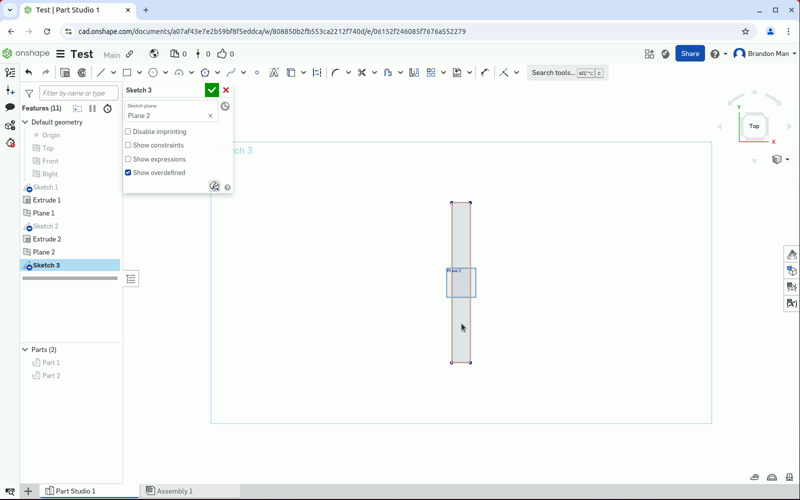
click(461, 323)
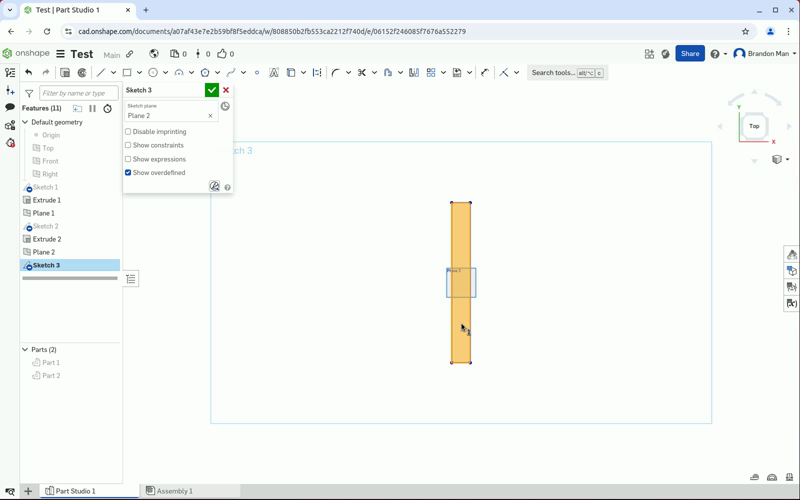
mouse_move(73, 352)
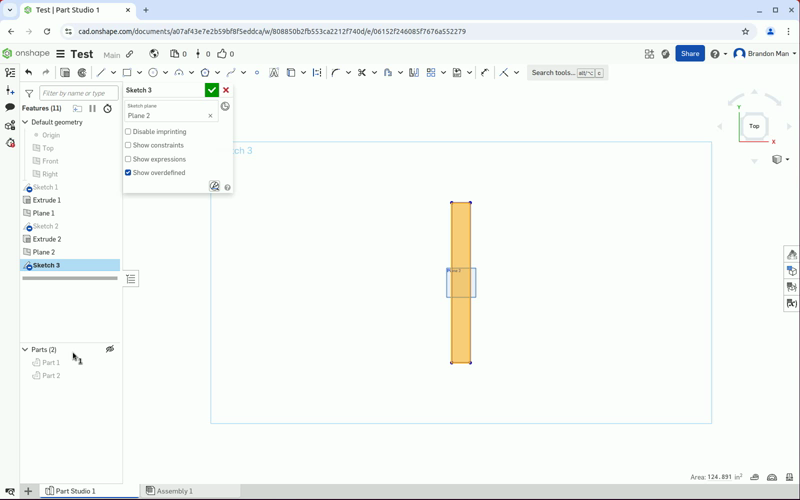
key(shift+y)
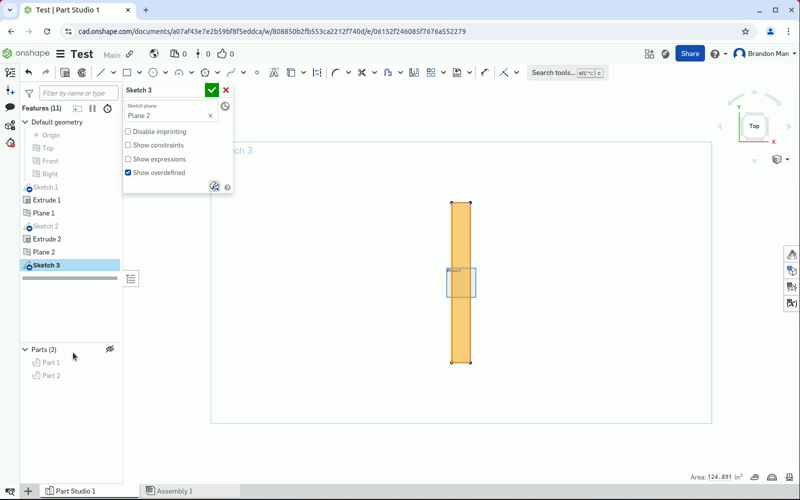
key(shift+e)
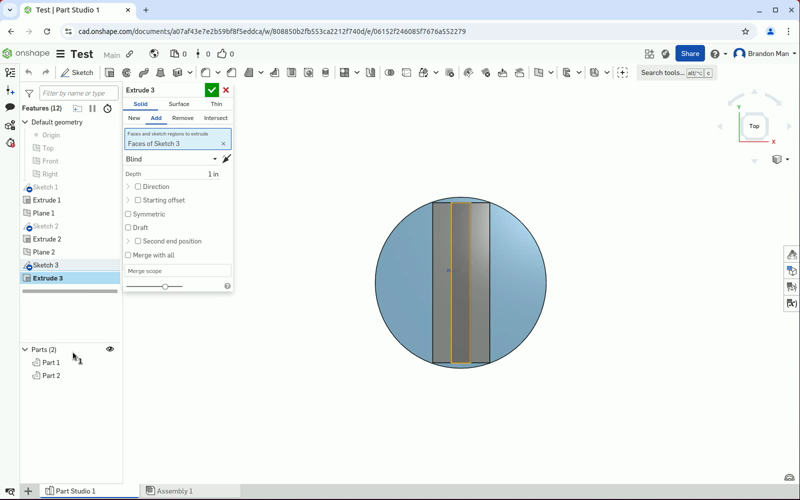
mouse_move(143, 106)
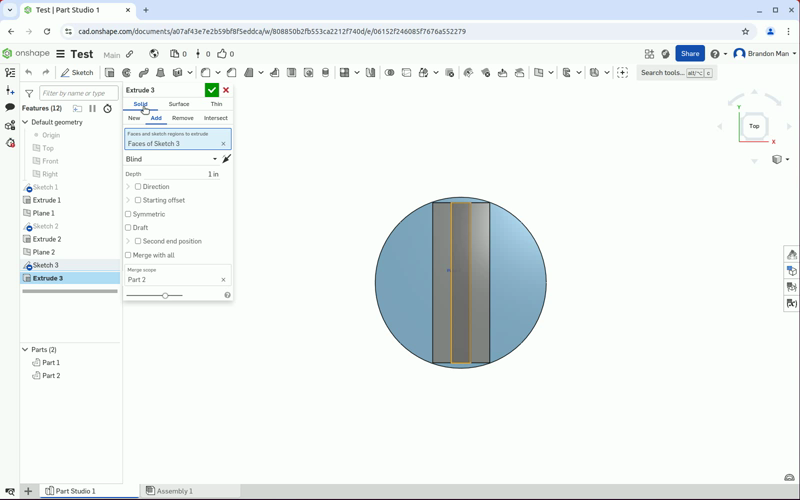
click(143, 106)
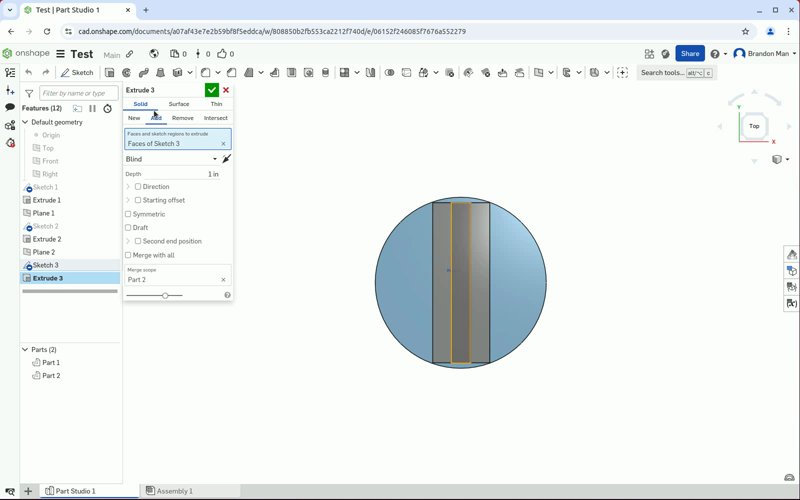
mouse_move(186, 120)
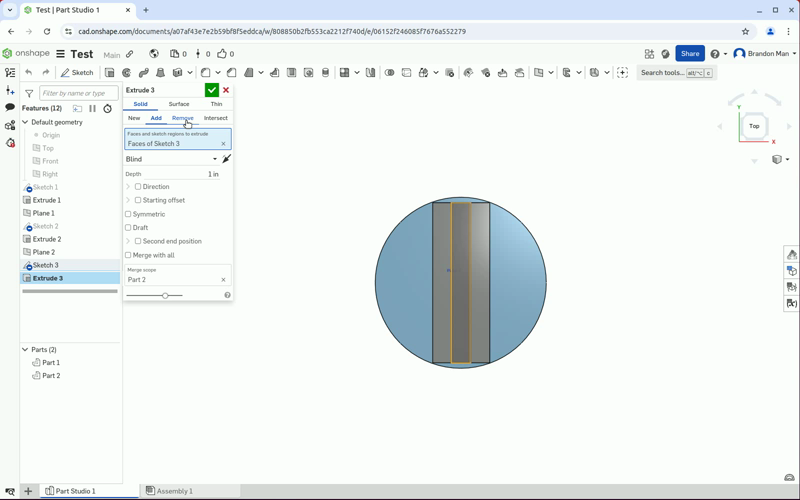
click(186, 120)
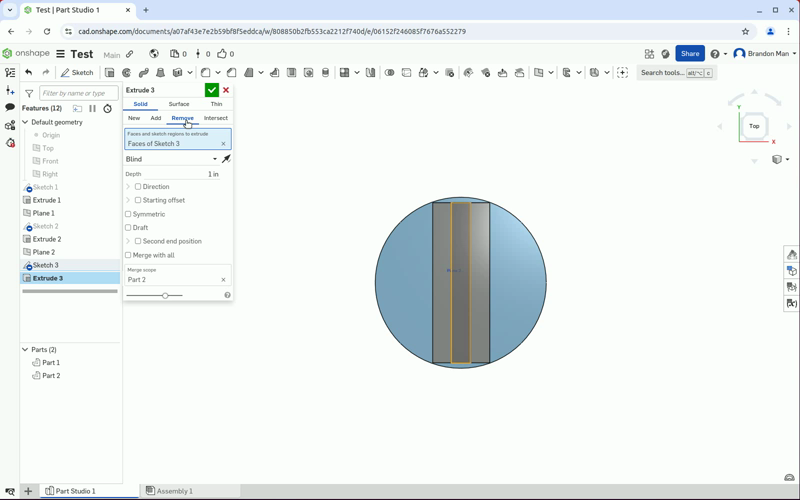
key(tab, 4)
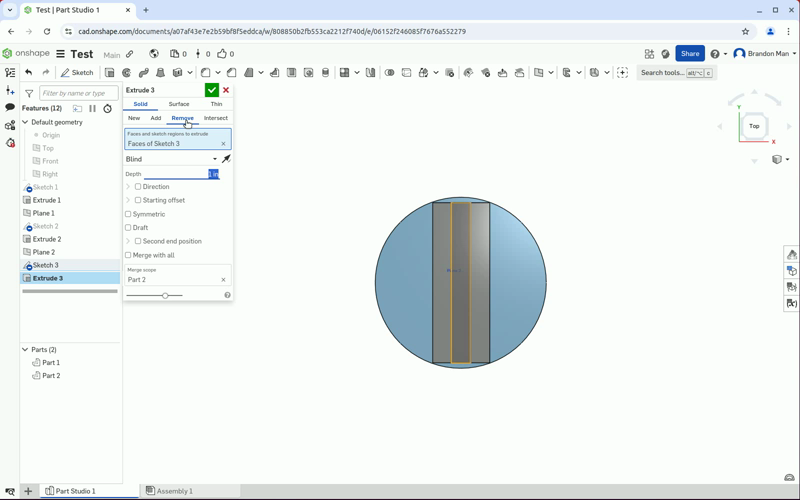
text(2.166)
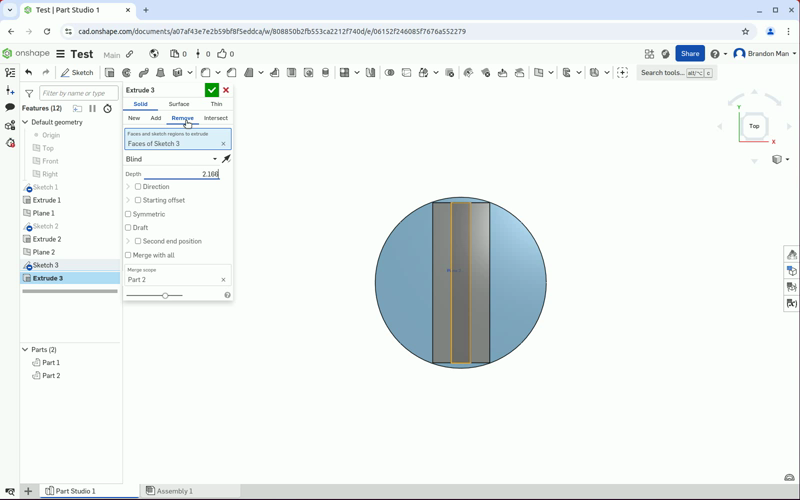
key(tab, 6)
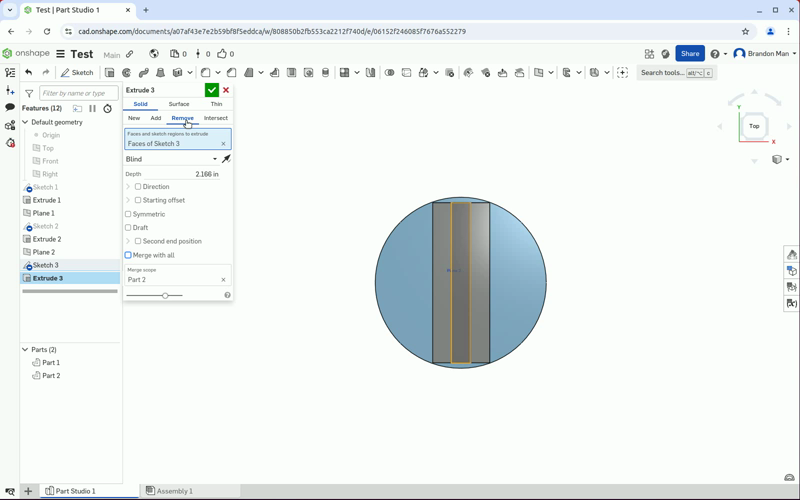
key(space)
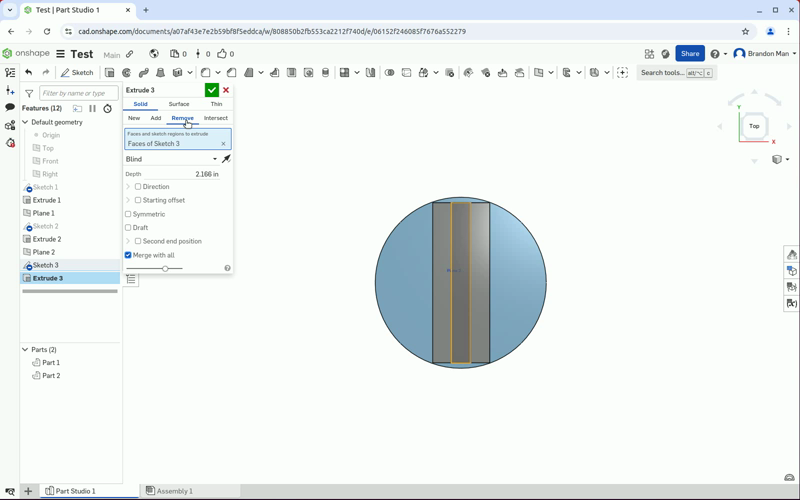
key(enter)
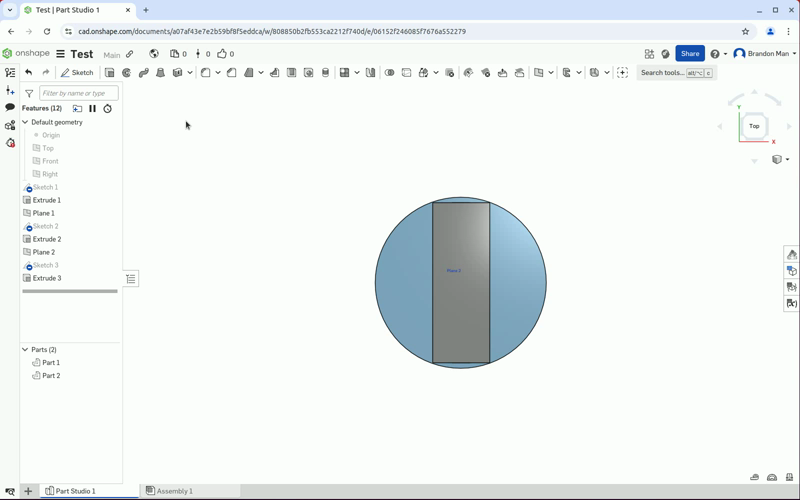
key(shift+h)
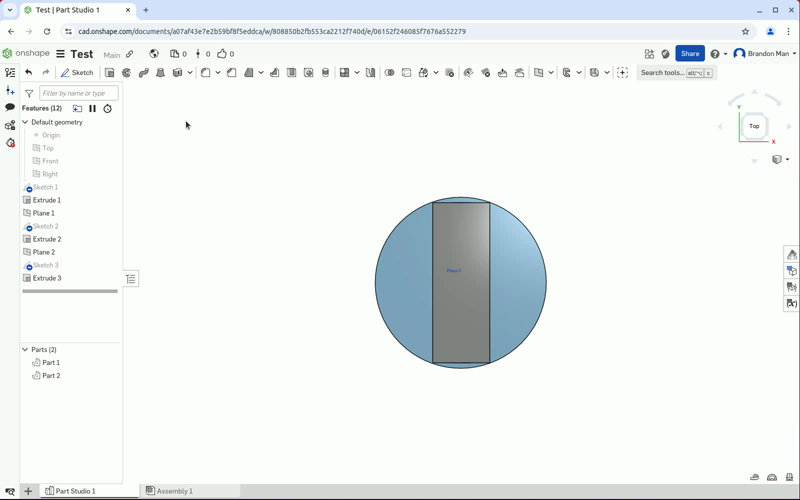
key(shift+h)
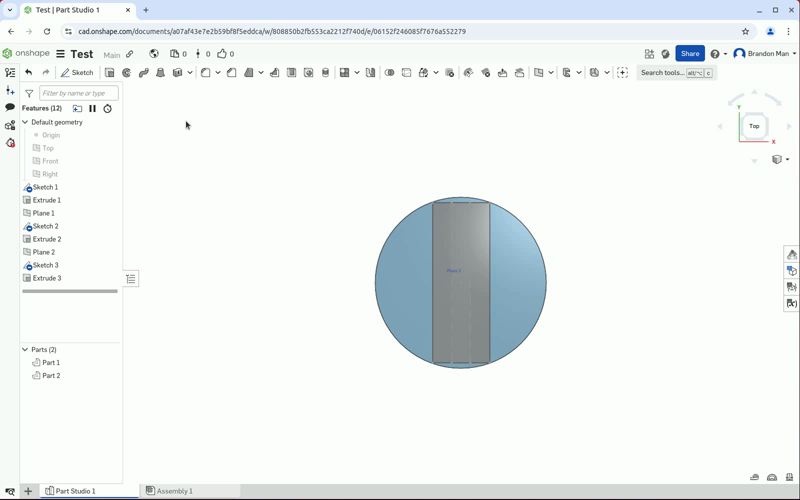
key(shift+7)
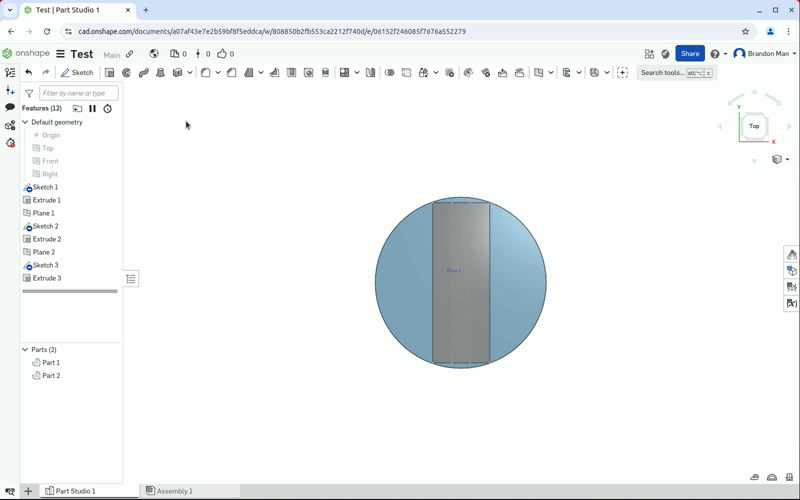
key(up, 3)
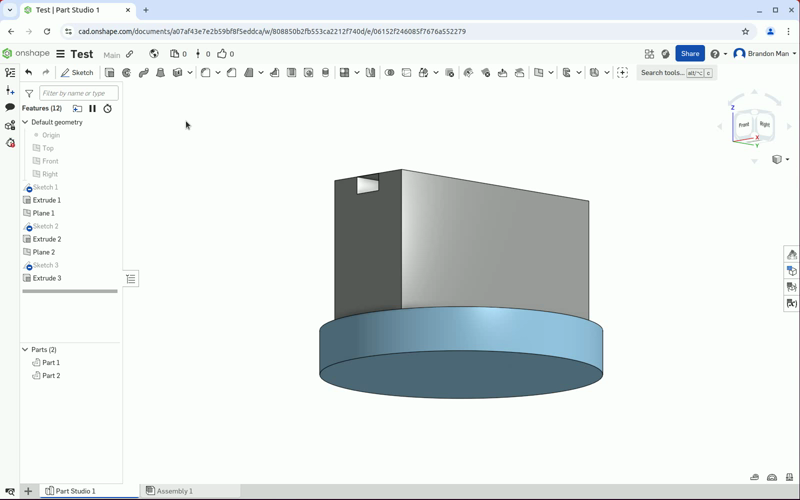
key(left, 3)
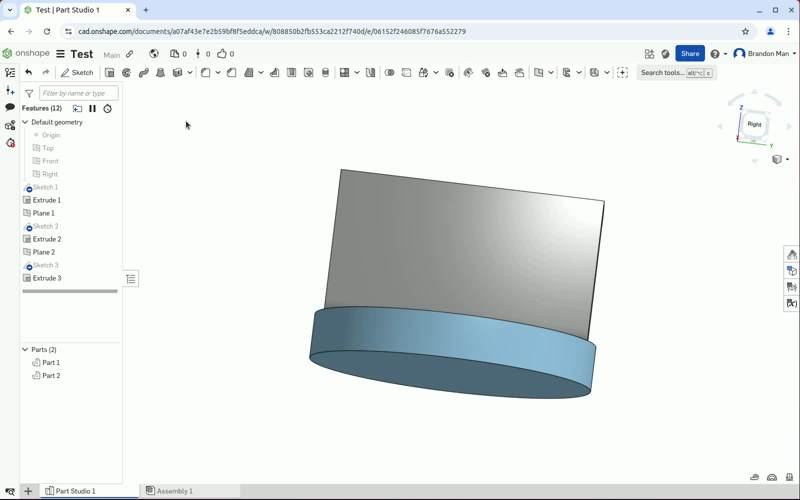
key(right, 3)
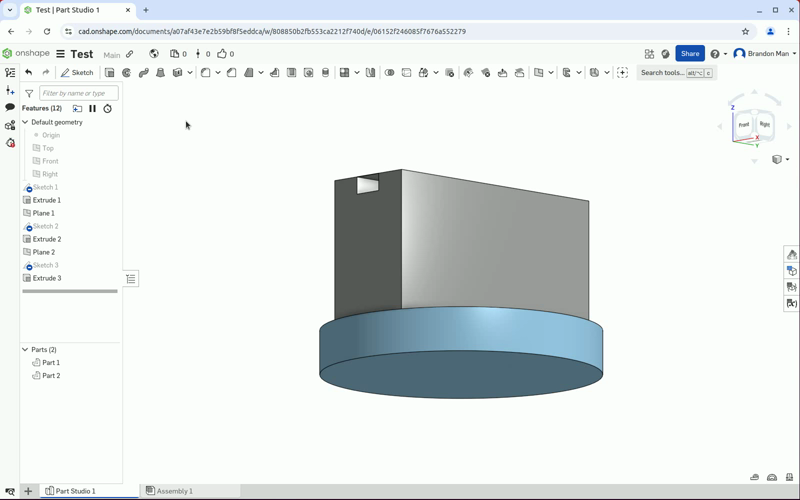
key(down, 3)
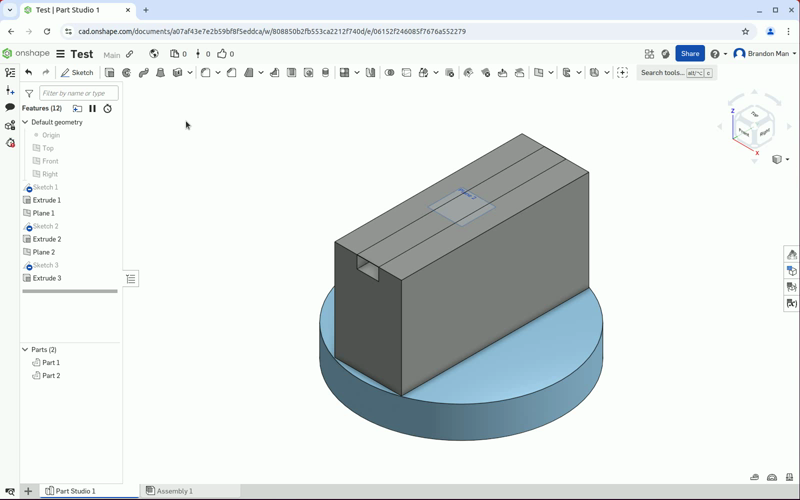
mouse_move(73, 189)
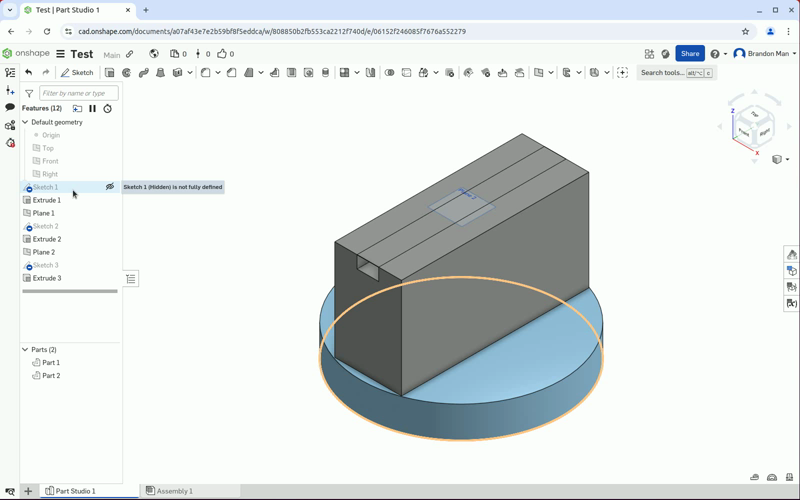
click(73, 189)